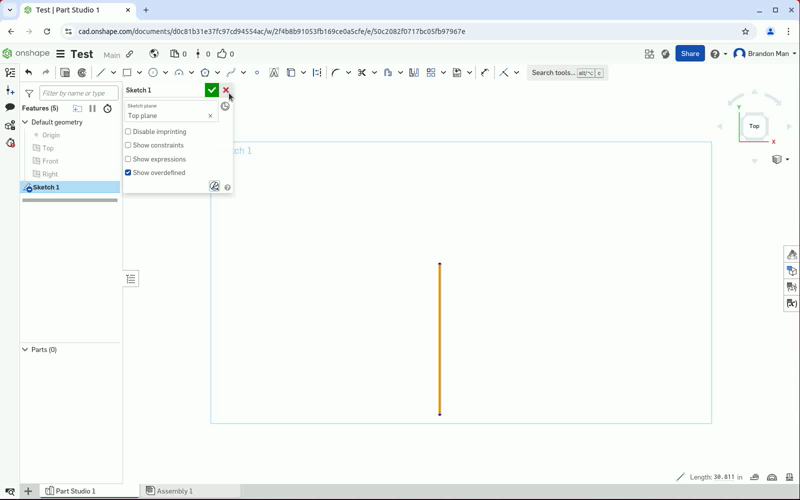
key(shift+h)
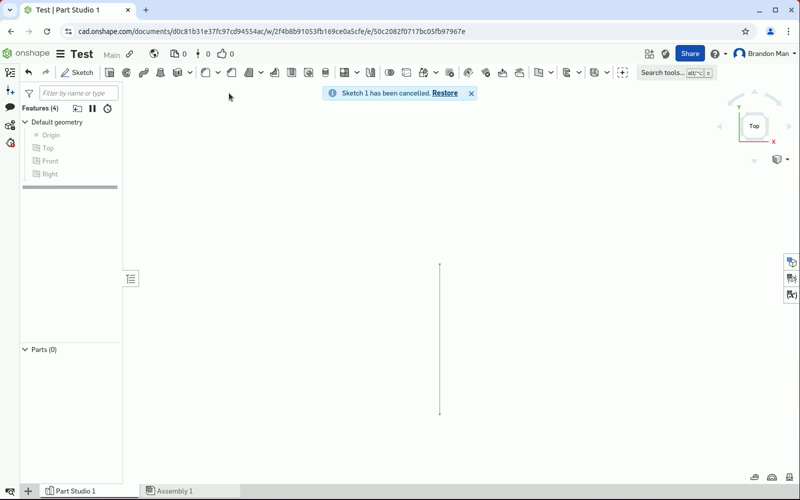
mouse_move(73, 352)
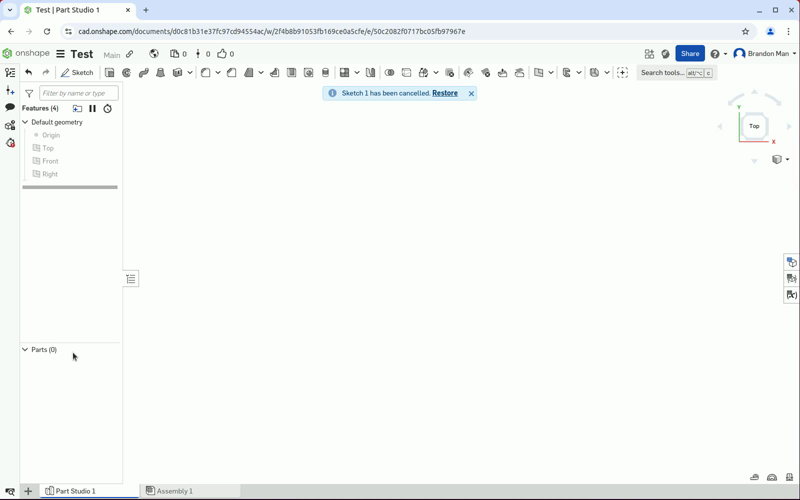
key(y)
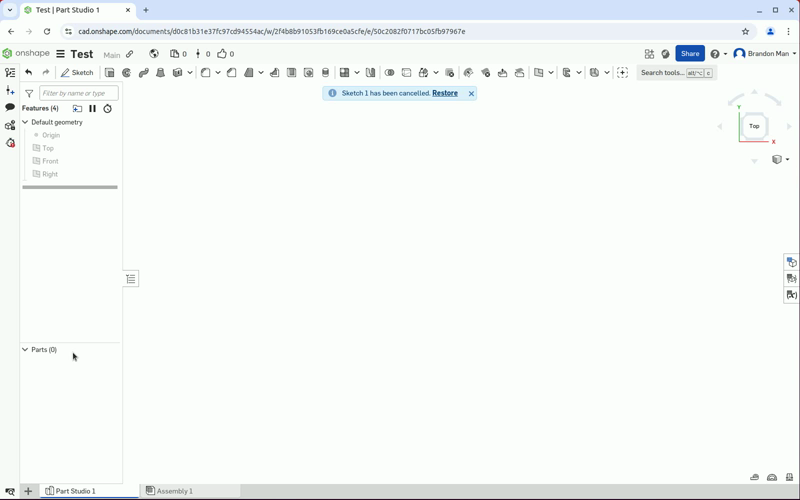
key(shift+p)
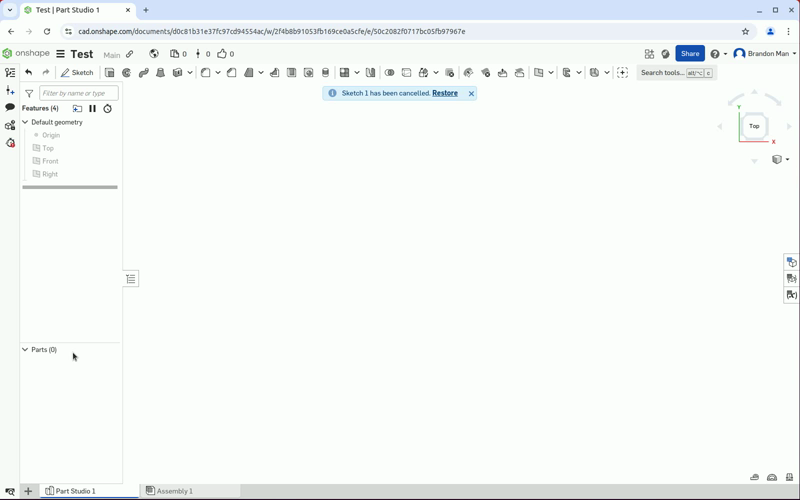
key(space)
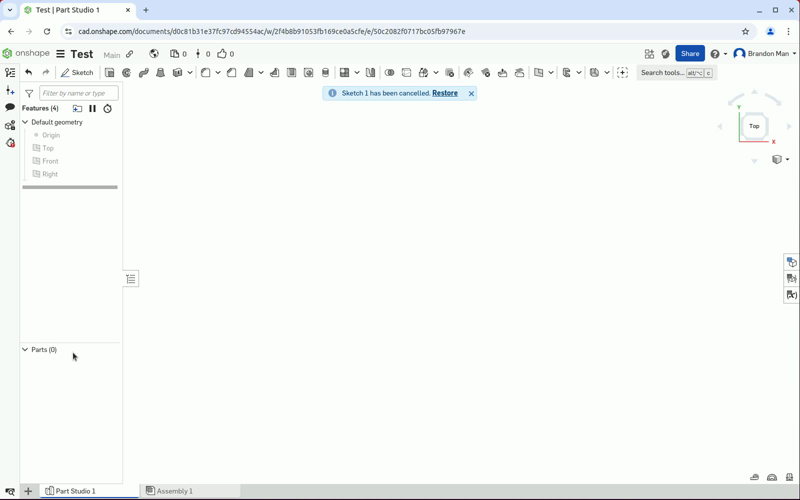
key_down(shift)
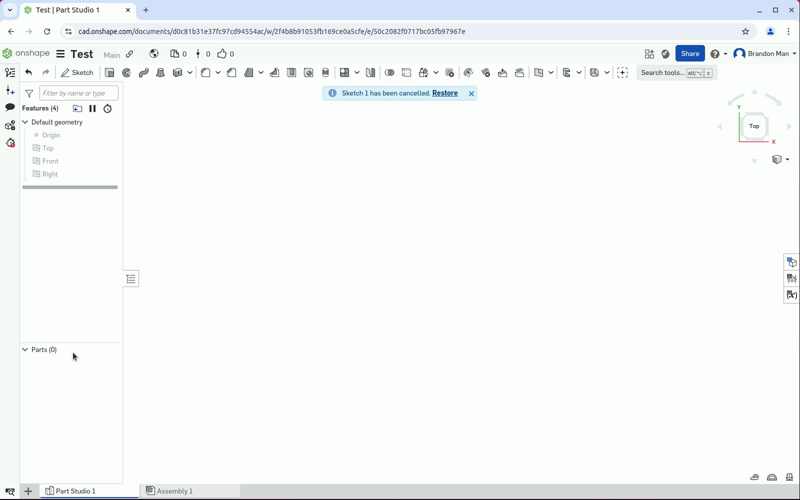
key(up)
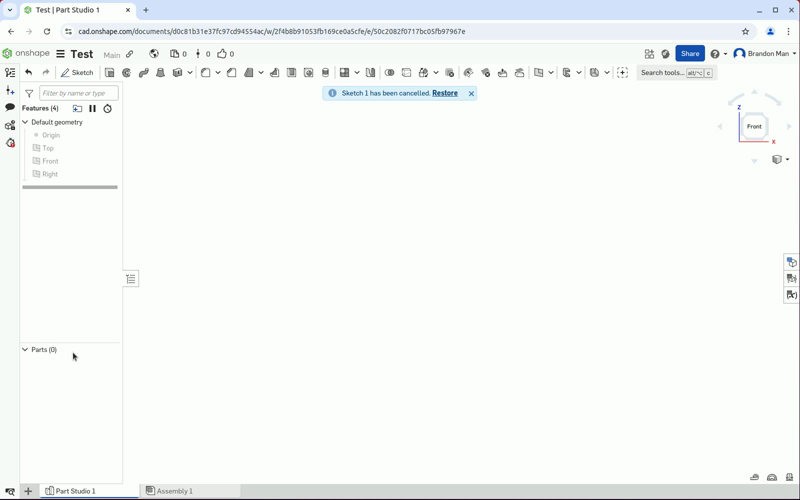
key_up(shift)
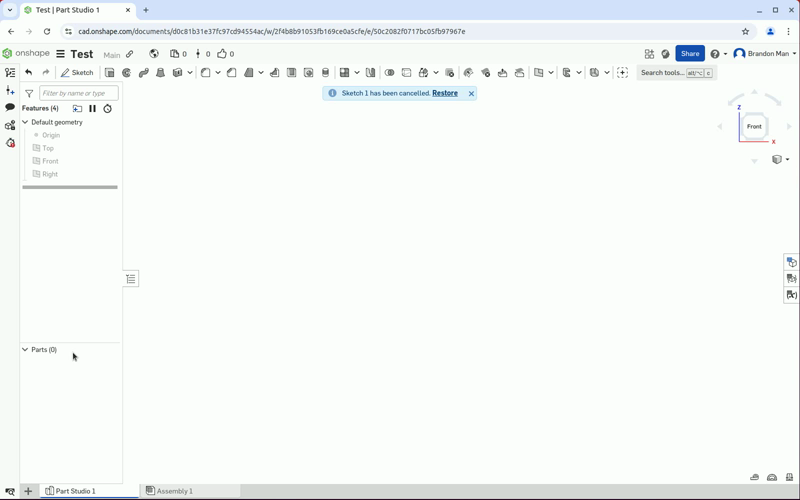
key(space)
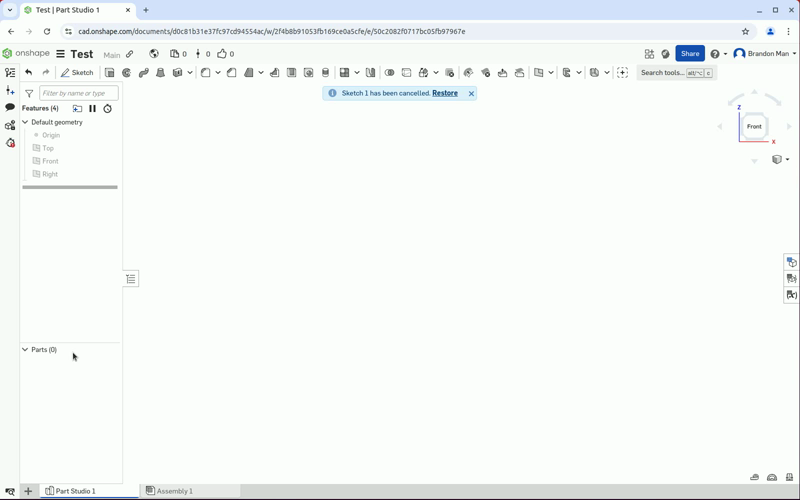
key_down(shift)
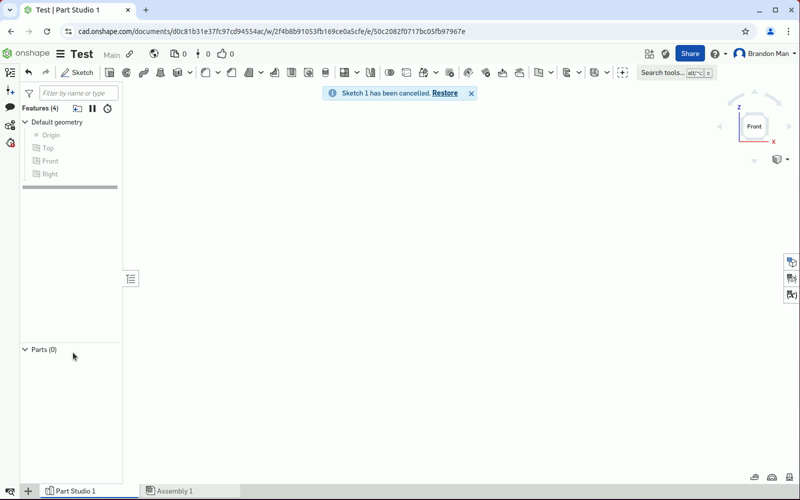
key(left)
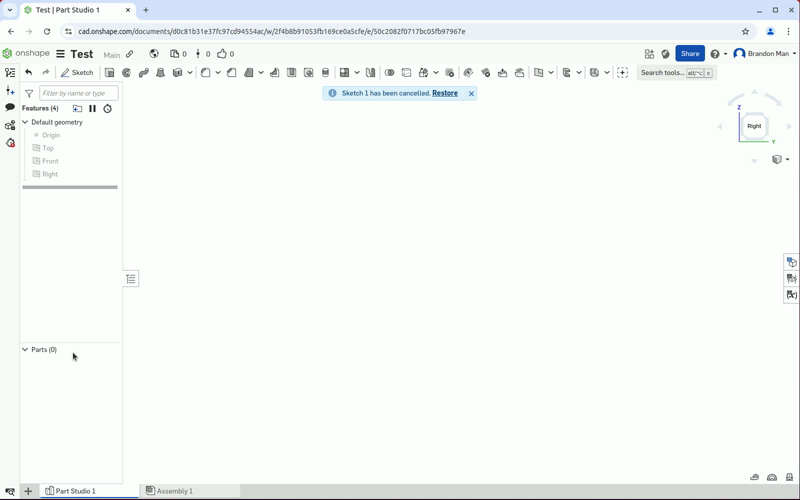
key_up(shift)
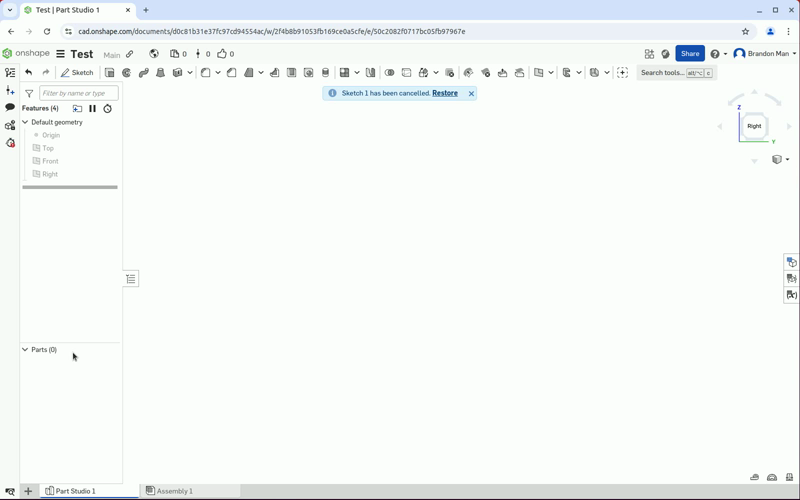
mouse_move(73, 352)
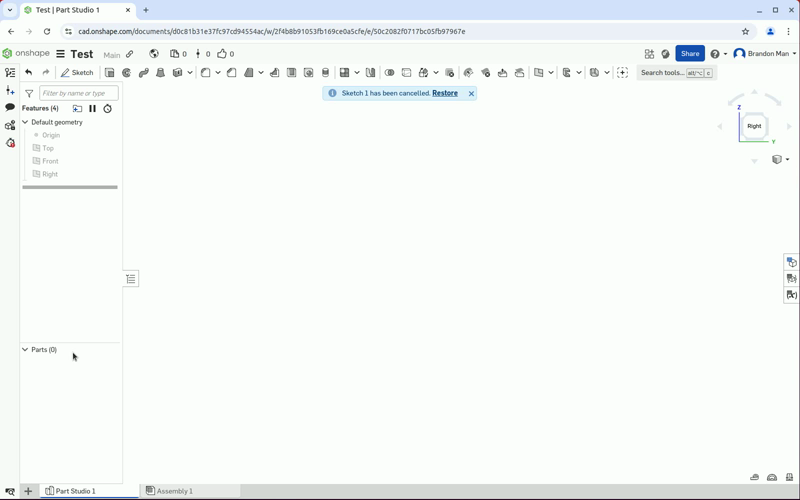
key(shift+y)
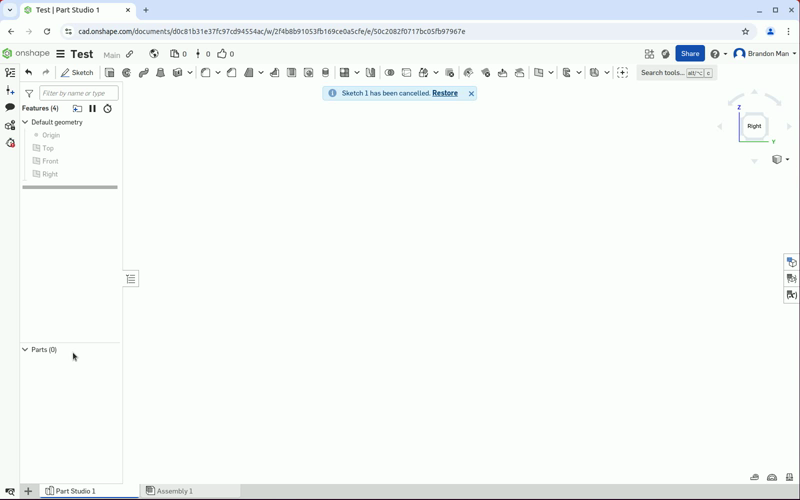
key(shift+s)
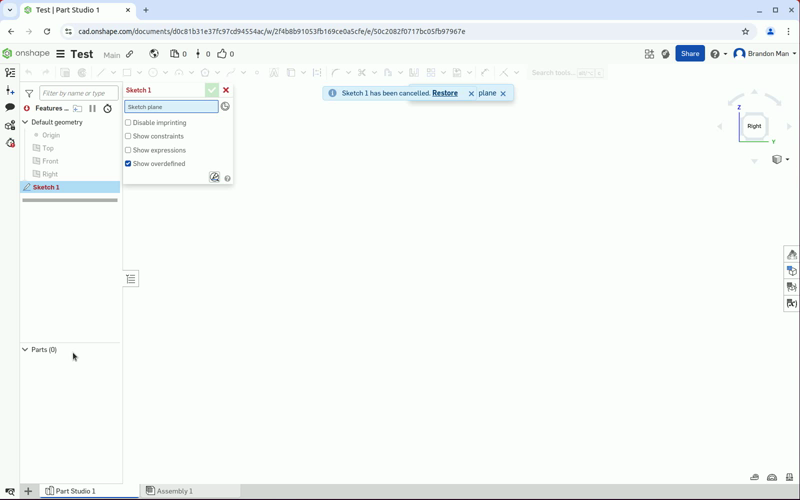
mouse_move(73, 176)
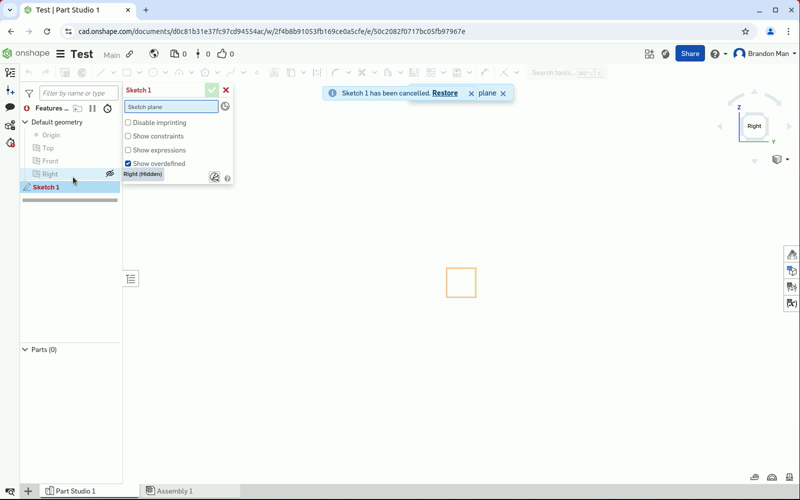
click(73, 176)
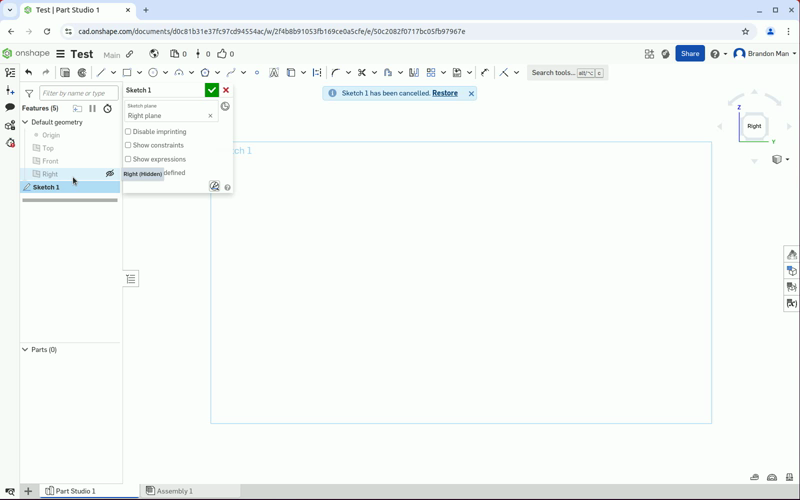
mouse_move(73, 352)
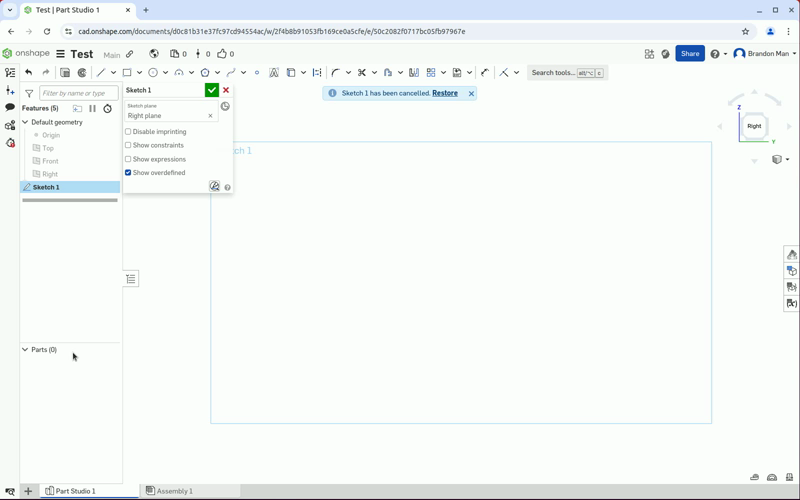
key(y)
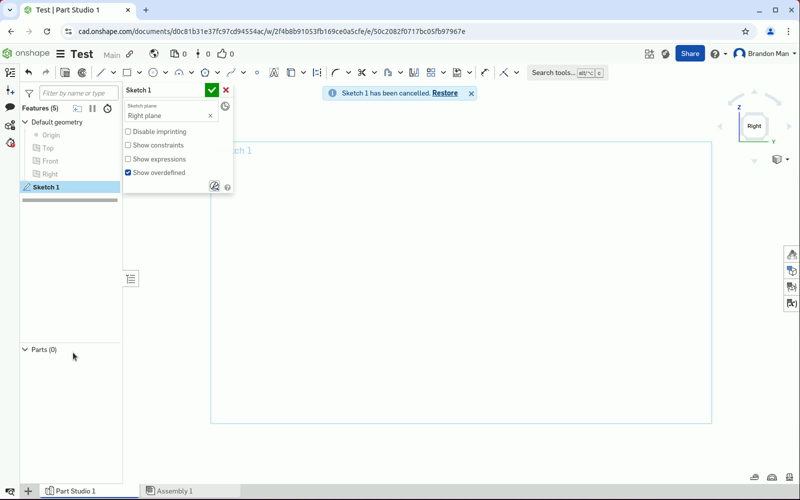
key(l)
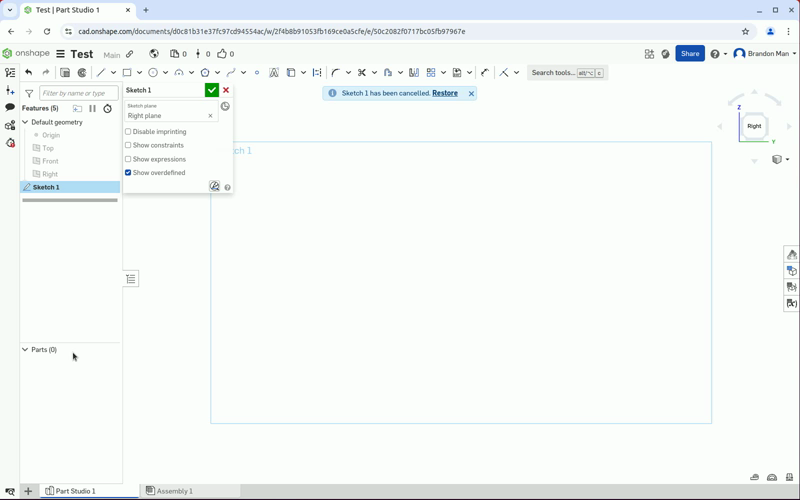
key_down(shift)
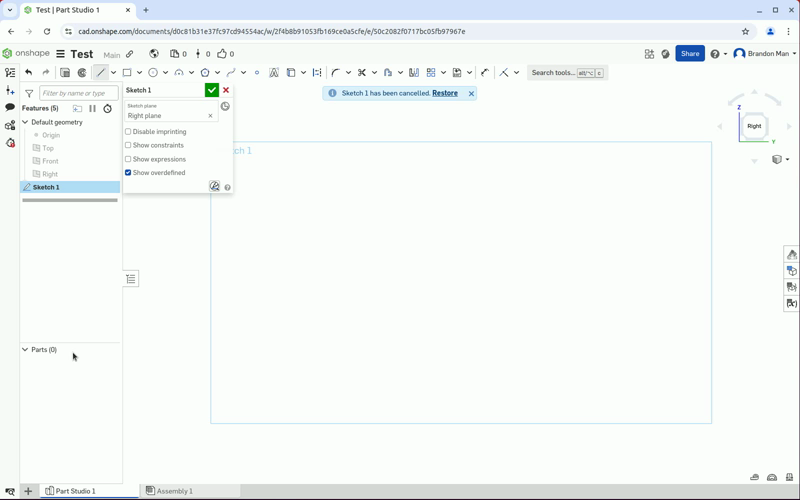
mouse_move(348, 365)
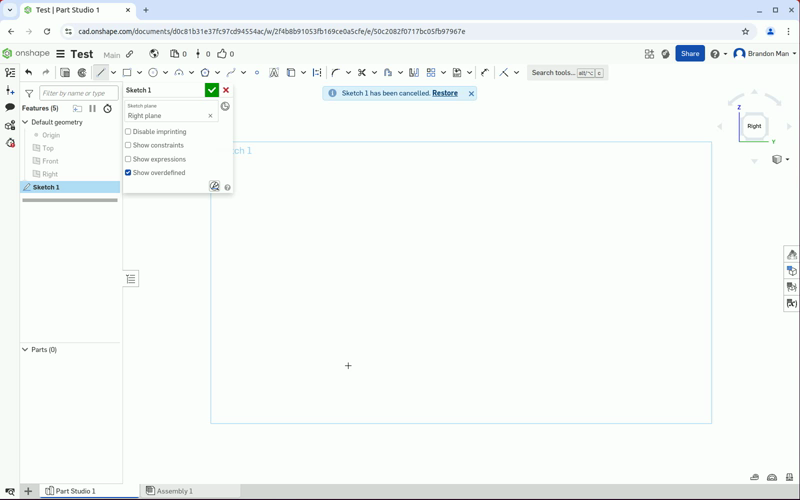
click(348, 365)
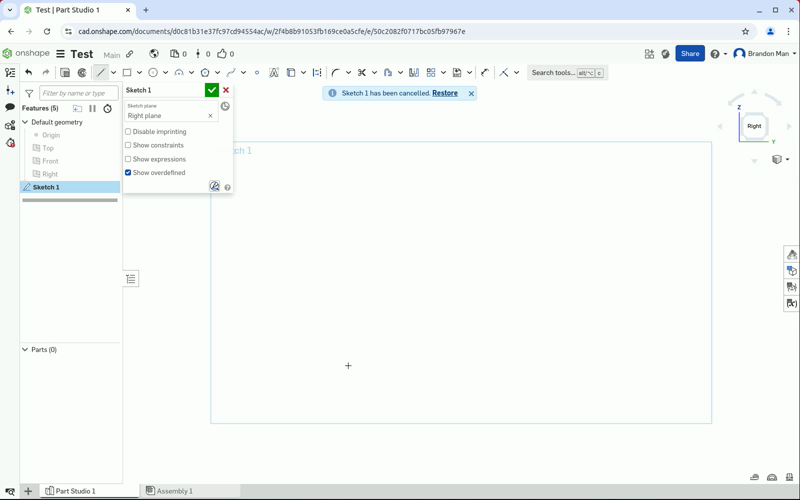
key_up(shift)
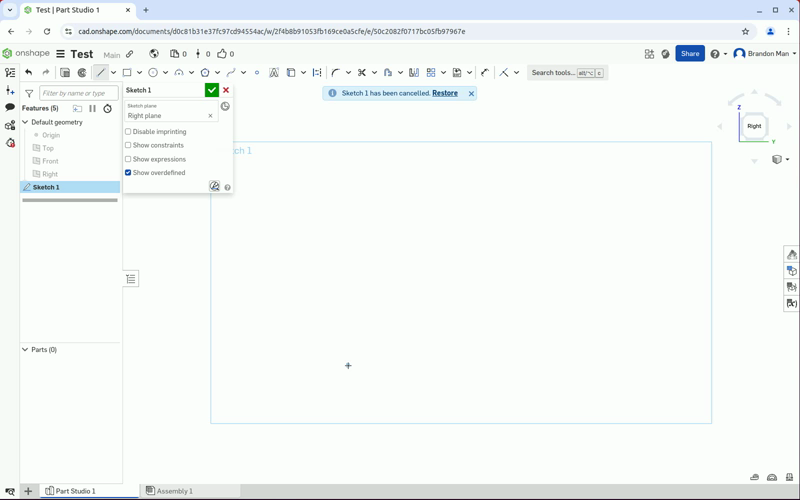
key_down(shift)
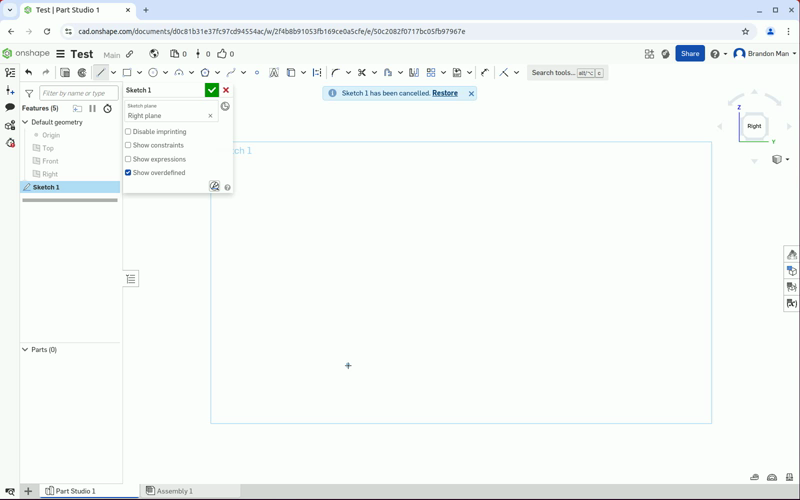
mouse_move(480, 365)
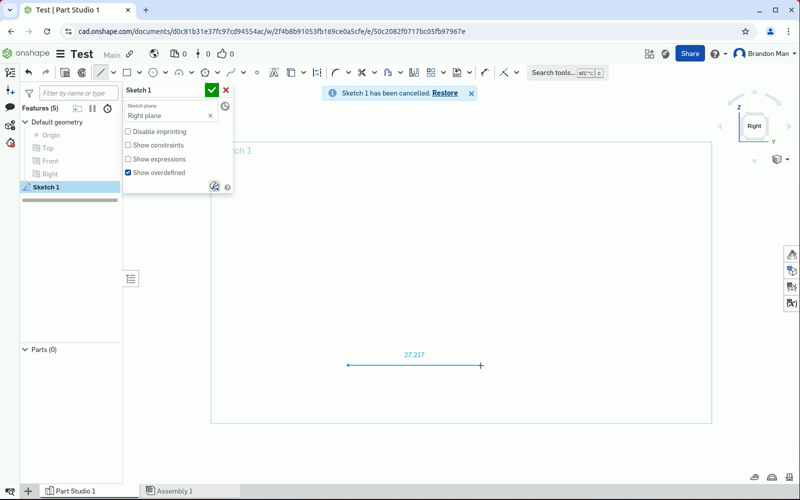
click(480, 365)
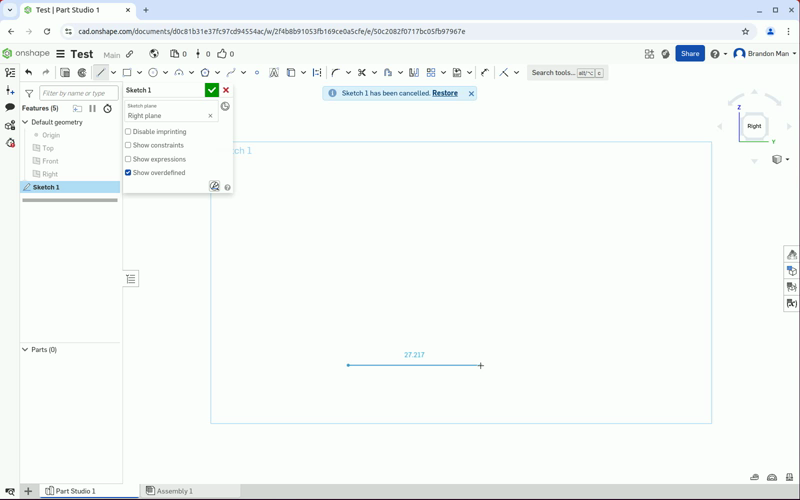
key_up(shift)
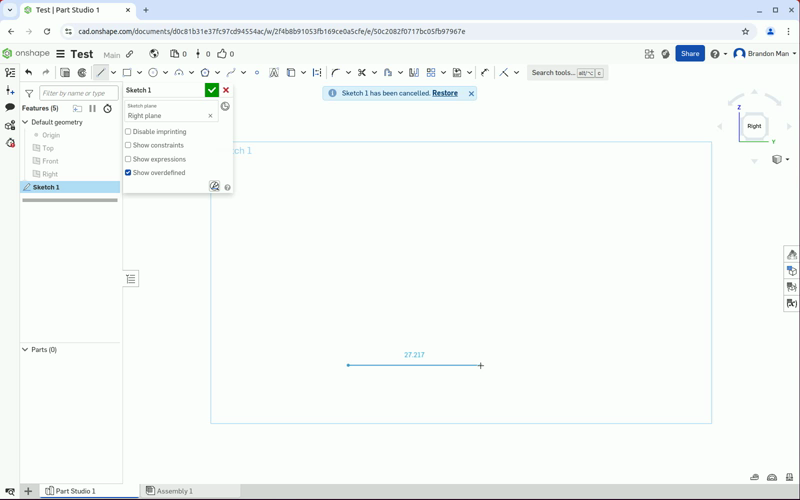
key_down(shift)
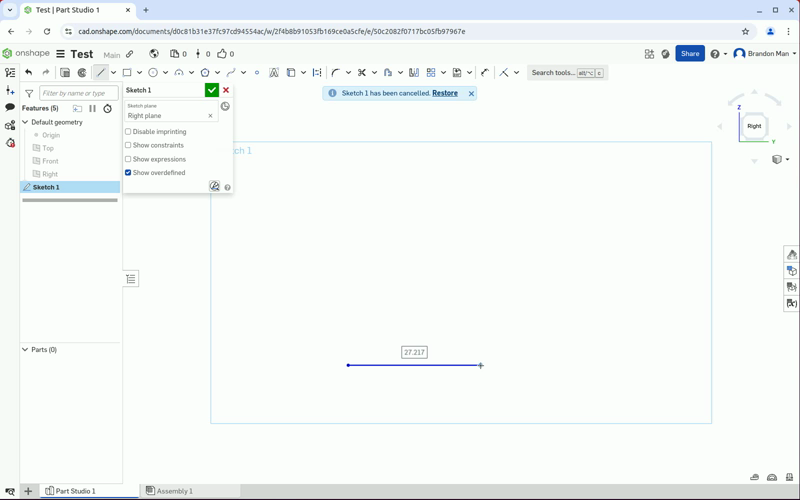
mouse_move(480, 271)
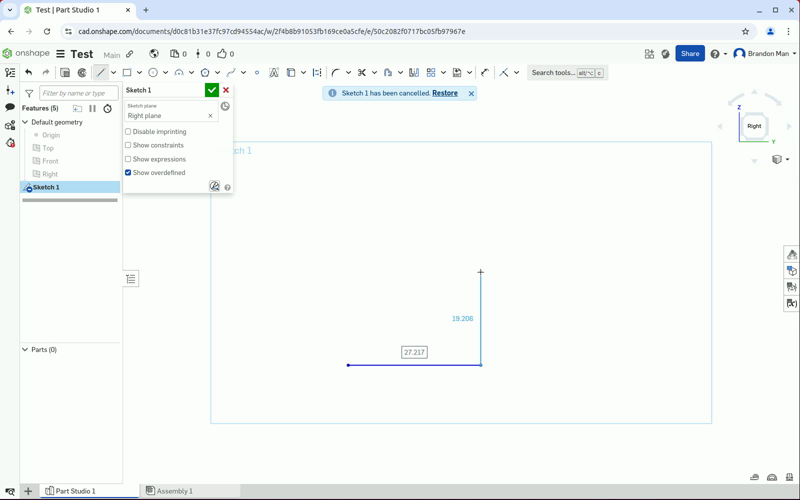
click(480, 271)
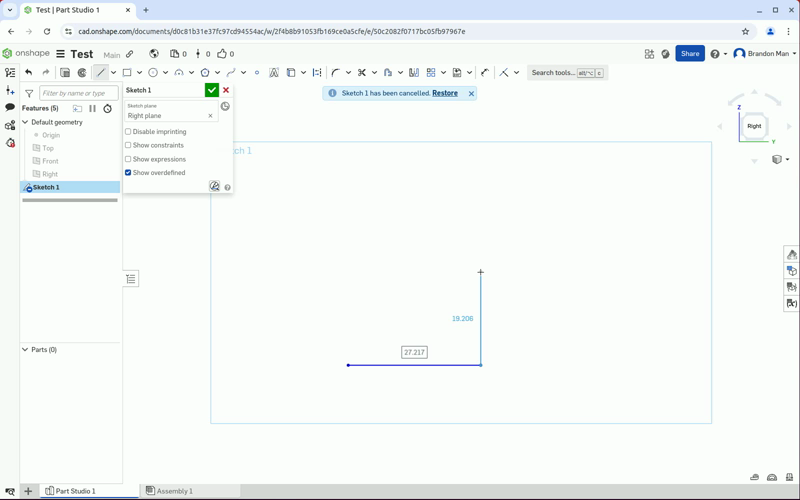
key_up(shift)
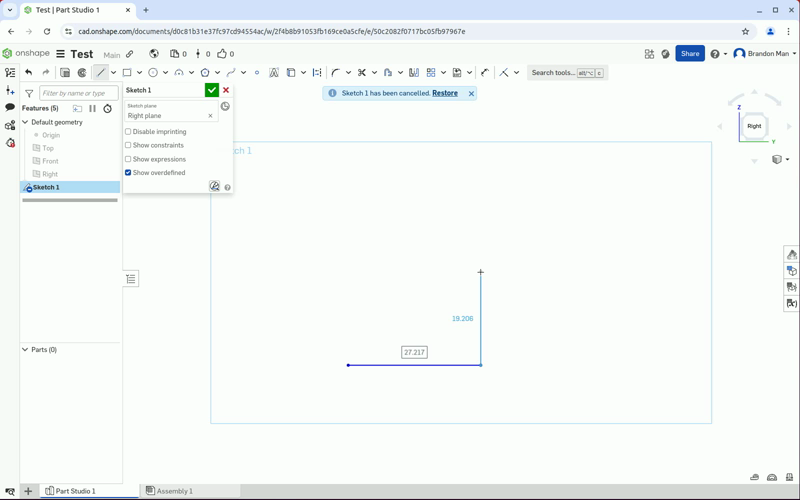
key_down(shift)
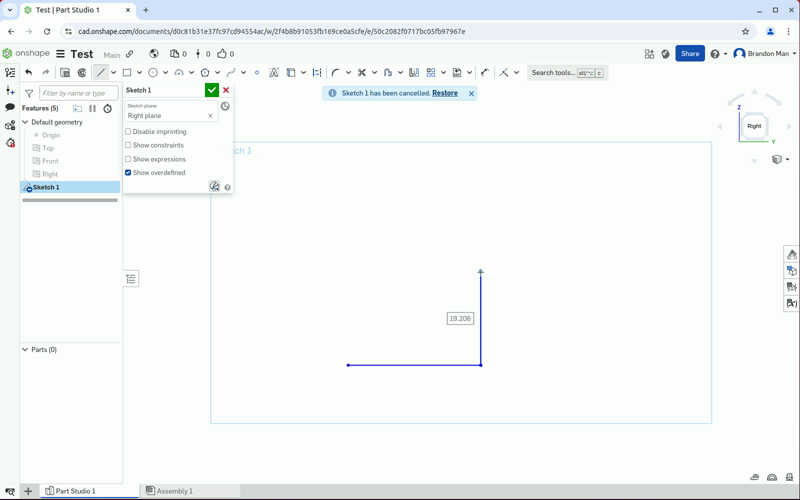
mouse_move(348, 271)
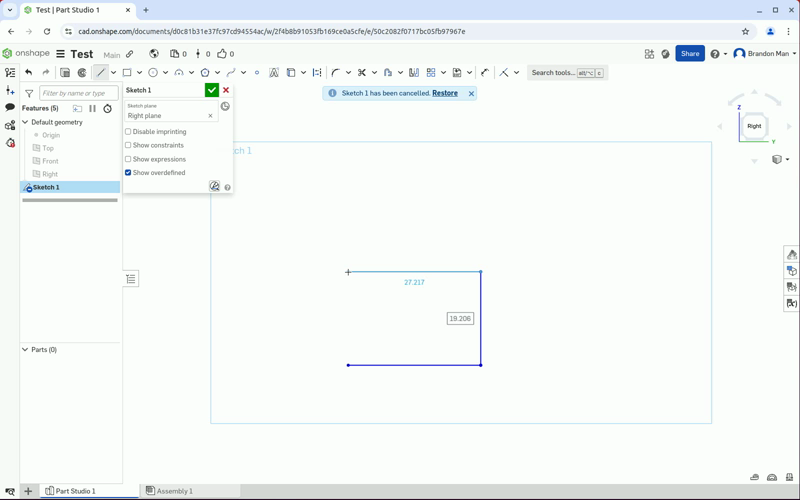
click(348, 271)
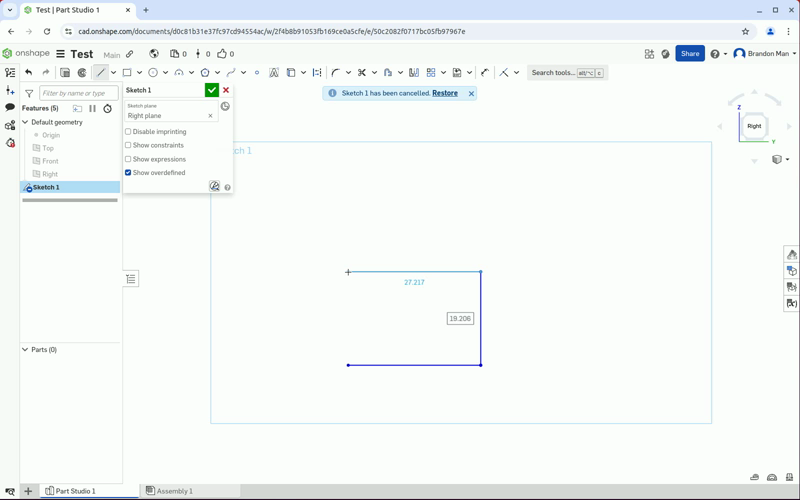
key_up(shift)
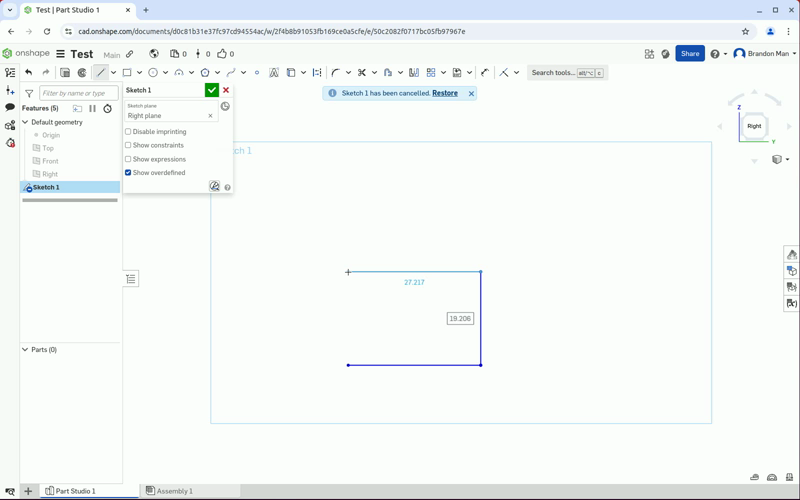
key_down(shift)
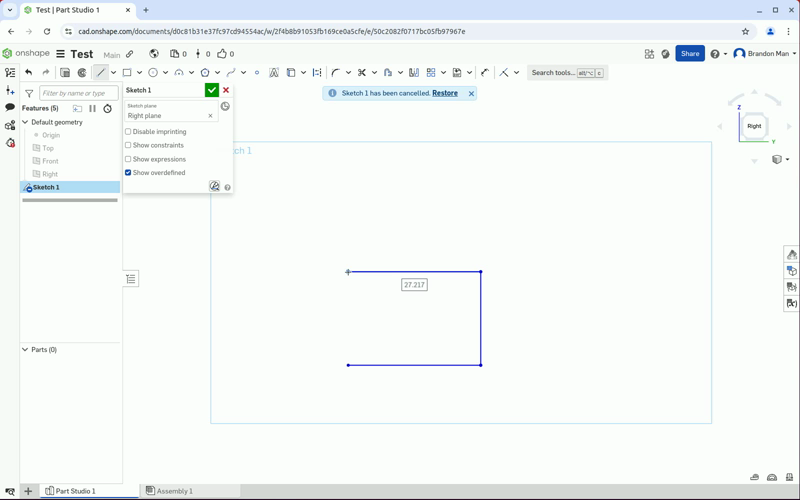
mouse_move(348, 365)
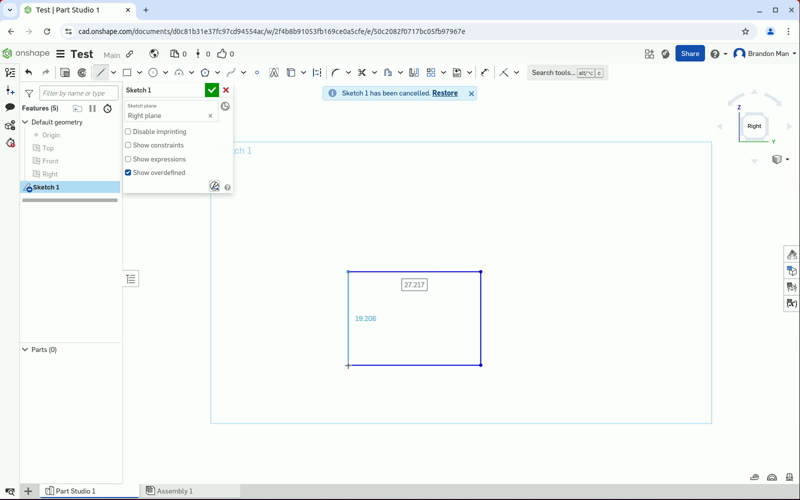
key_up(shift)
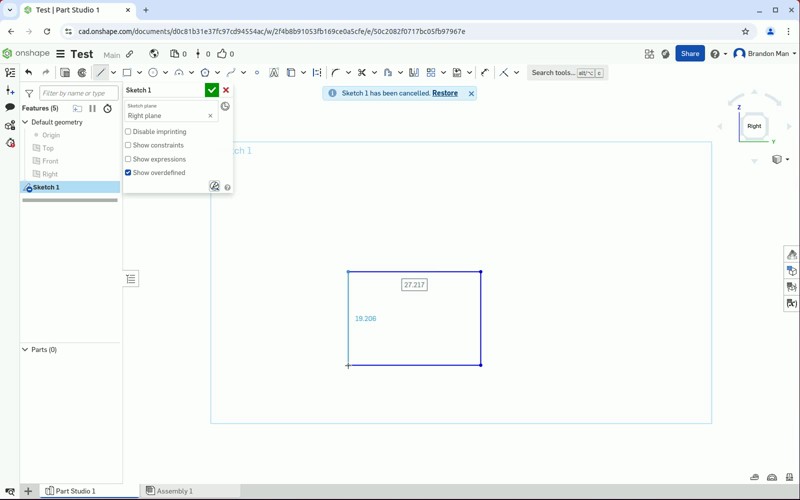
click(348, 365)
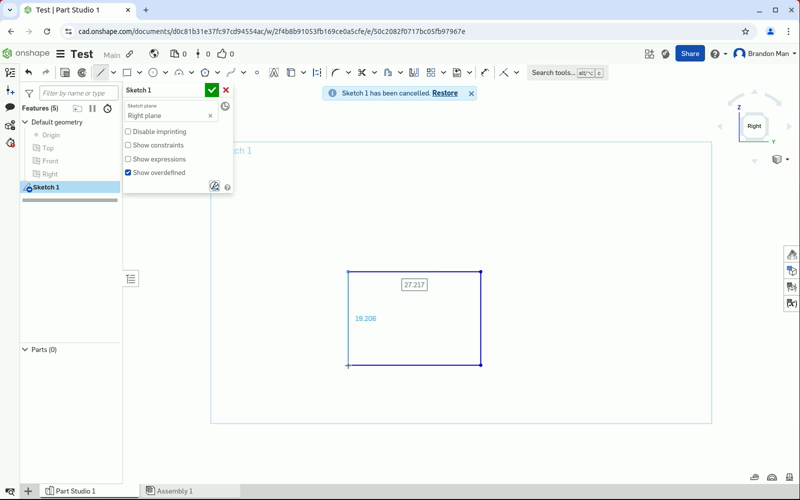
key(esc)
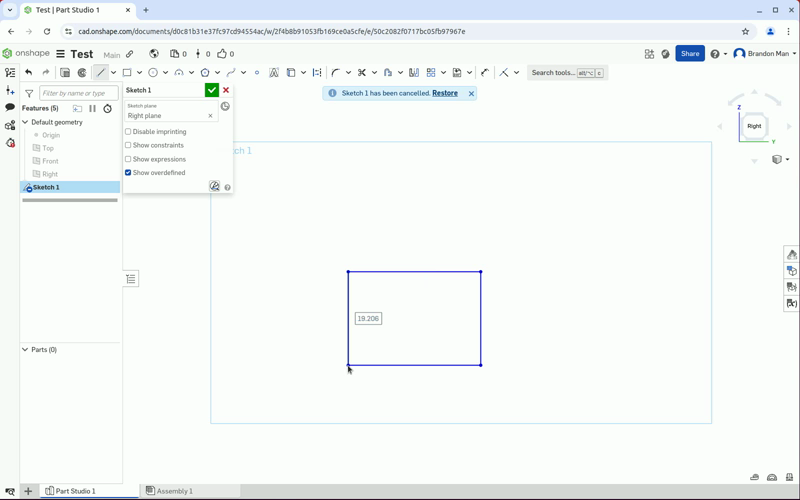
mouse_move(419, 281)
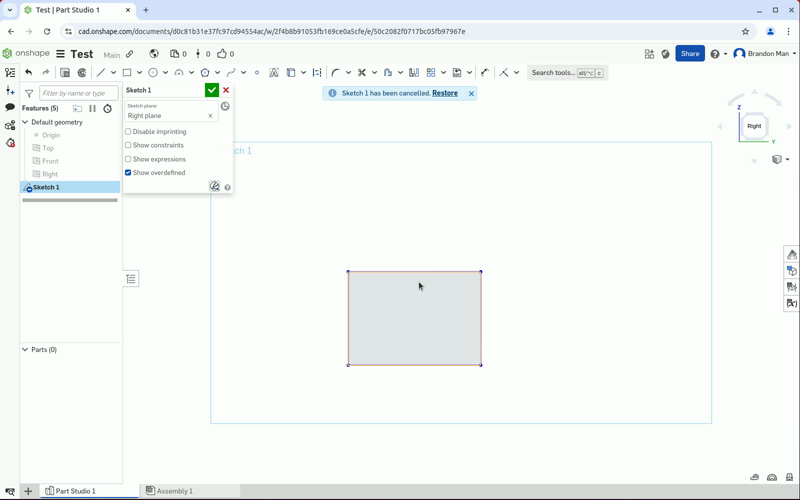
click(419, 281)
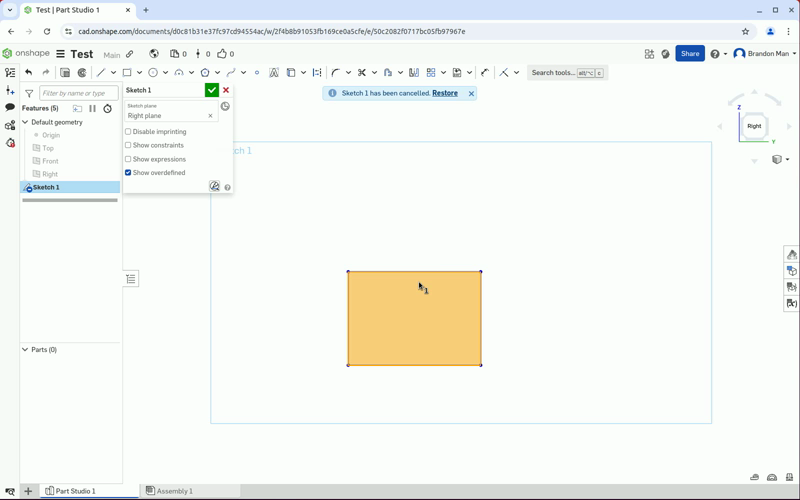
mouse_move(73, 352)
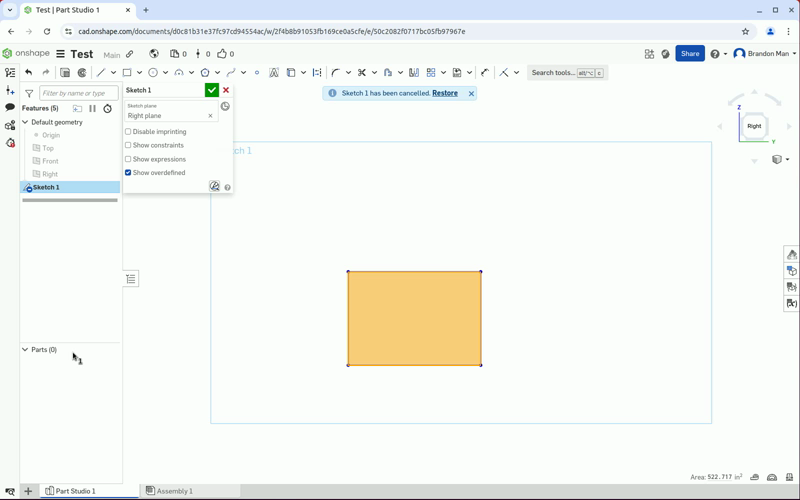
key(shift+y)
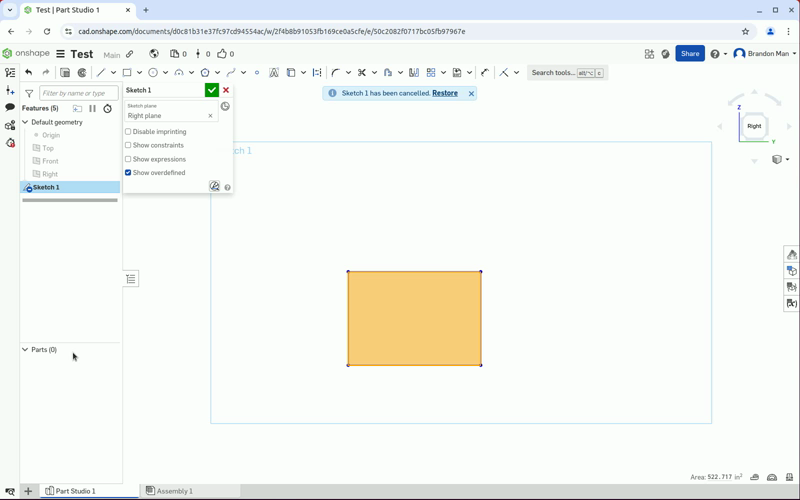
key(shift+e)
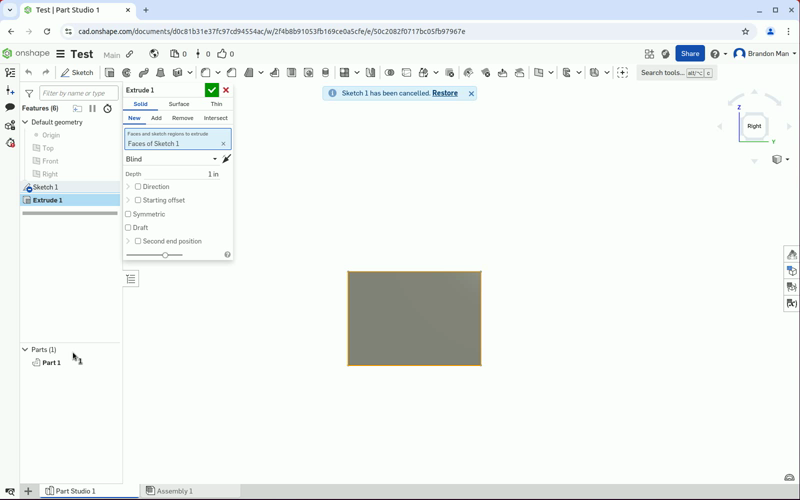
mouse_move(143, 106)
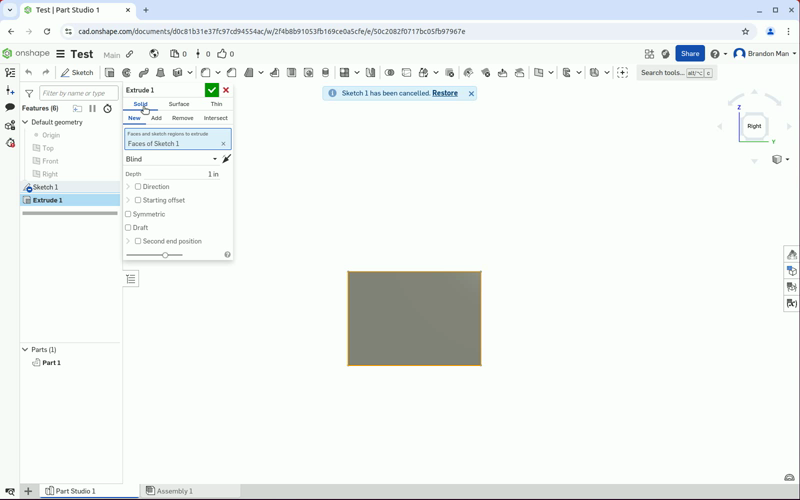
click(143, 106)
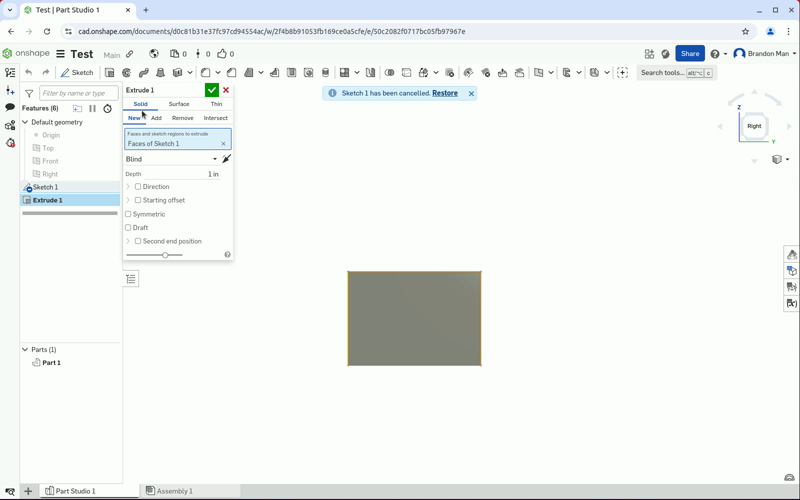
mouse_move(137, 120)
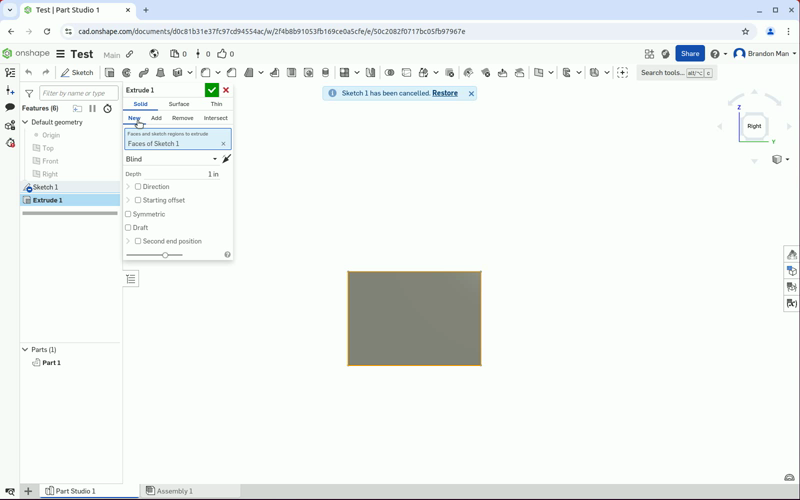
click(137, 120)
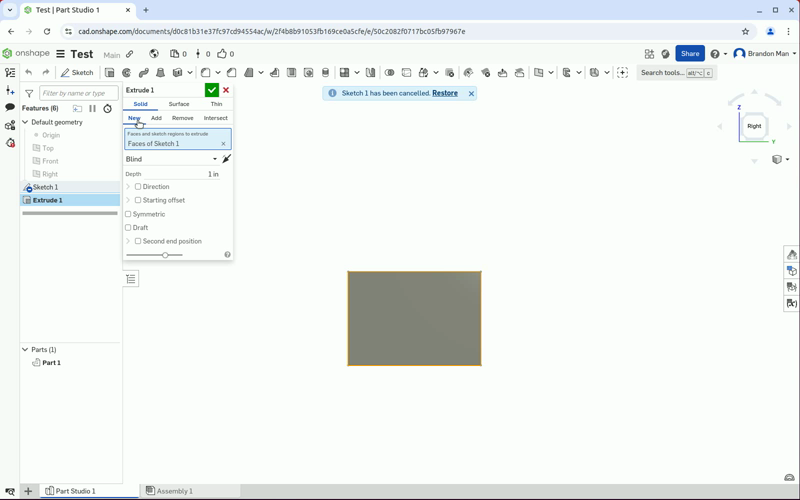
key(tab, 4)
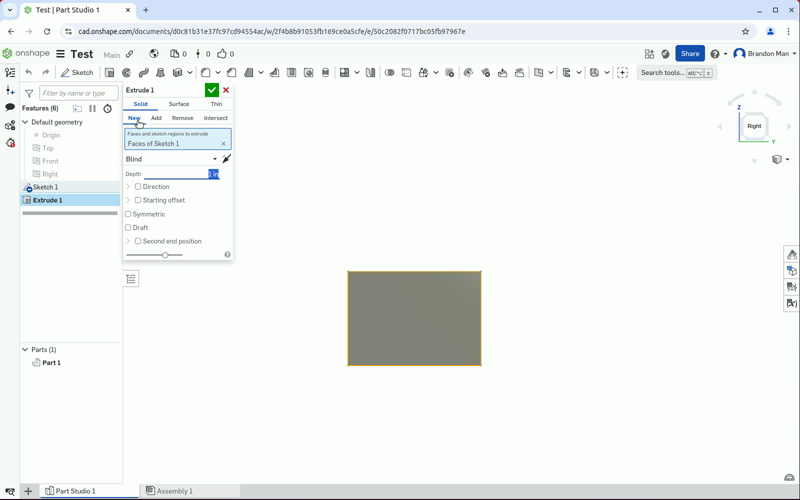
text(4.333)
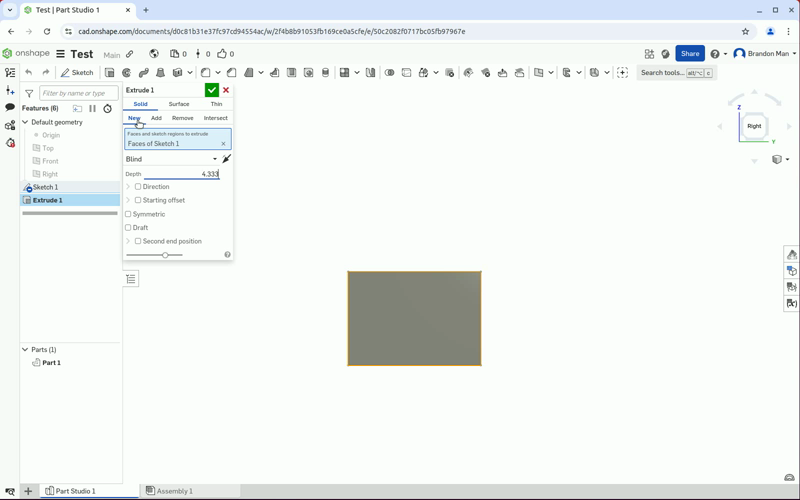
key(enter)
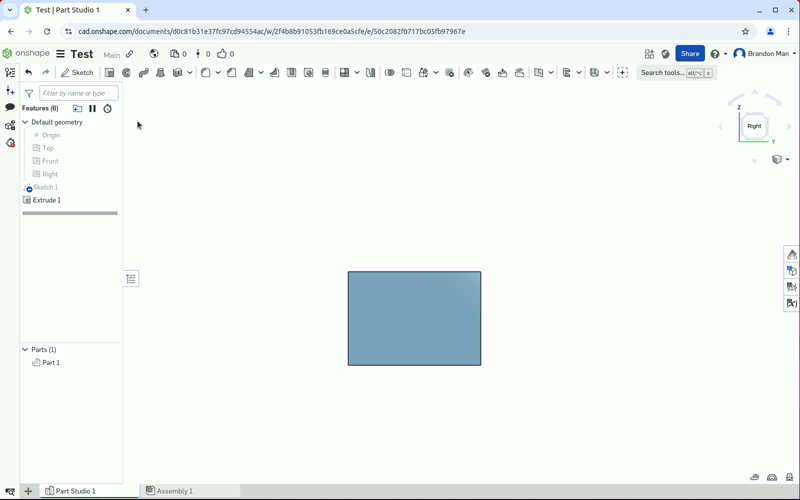
key(shift+h)
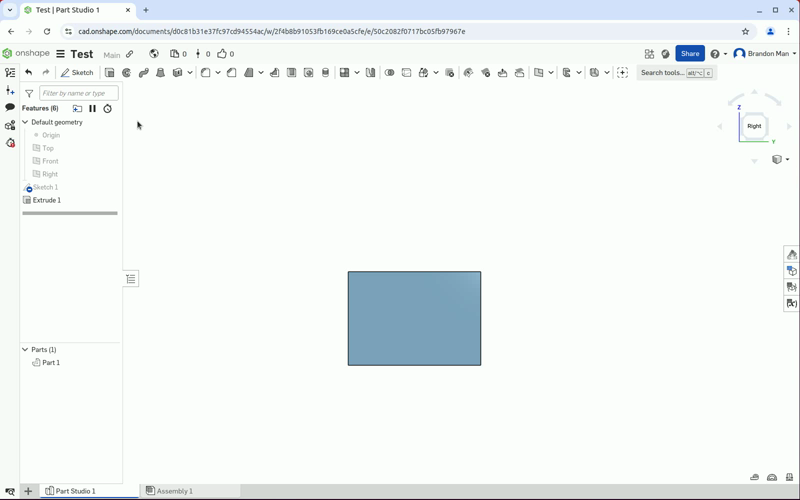
key(shift+h)
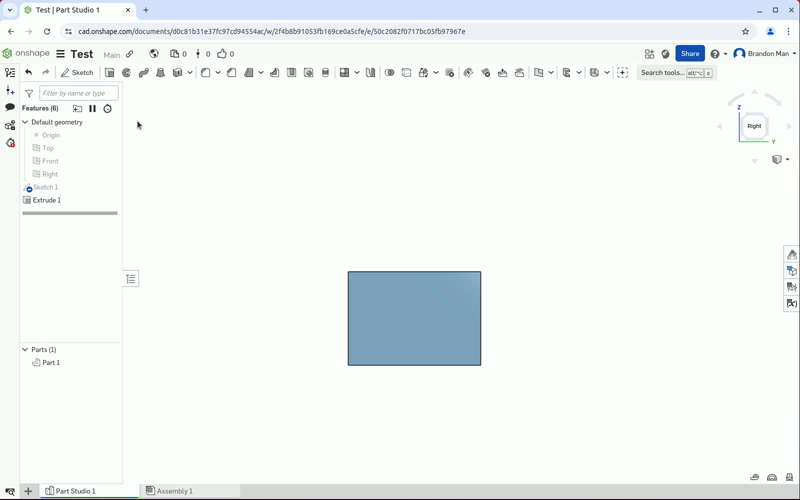
mouse_move(73, 189)
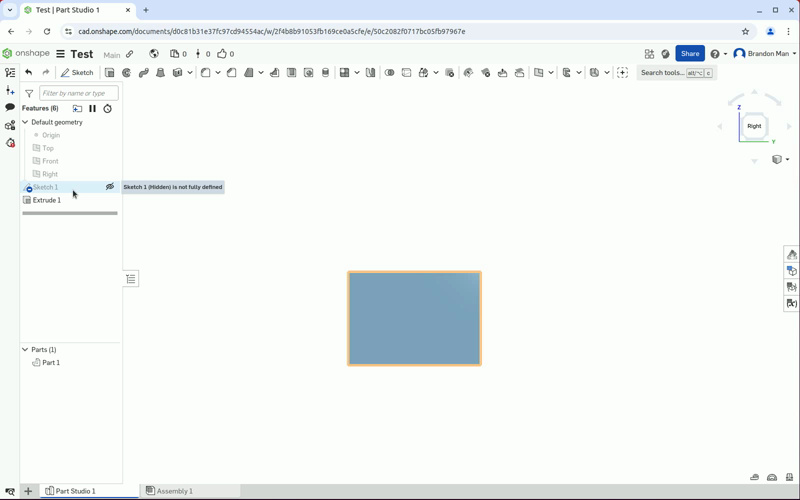
click(73, 189)
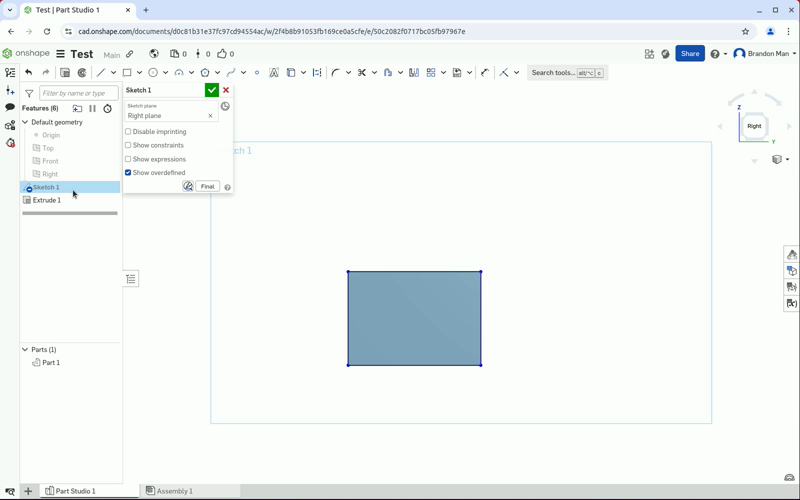
mouse_move(229, 92)
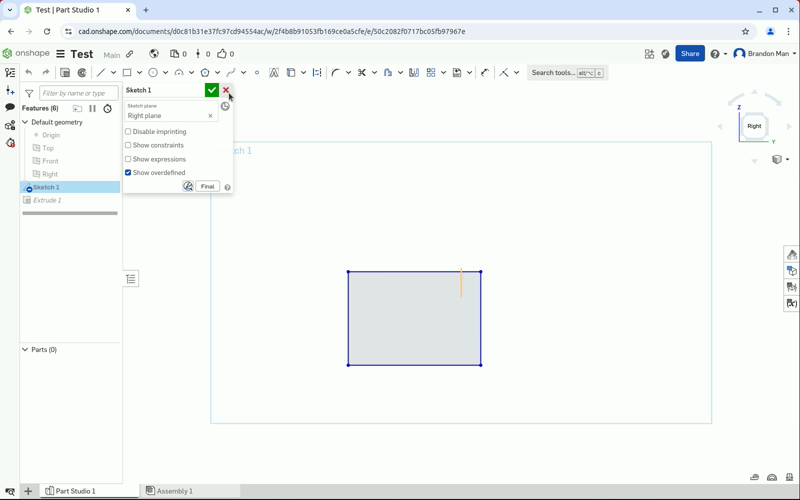
click(229, 92)
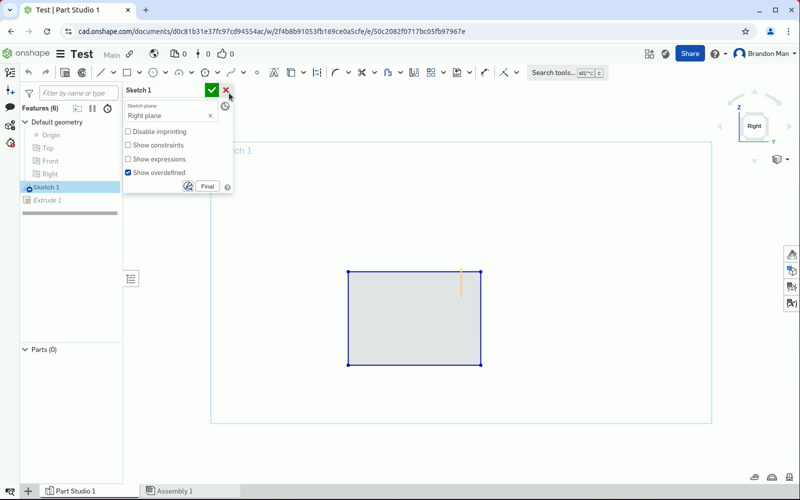
key(shift+s)
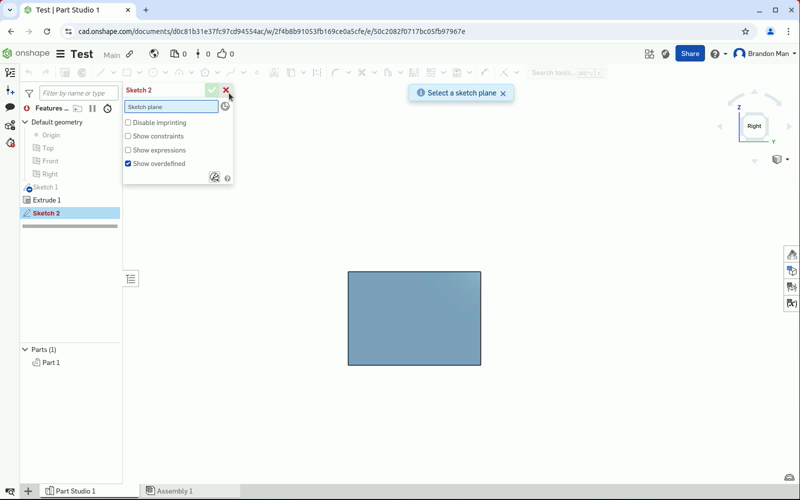
mouse_move(73, 176)
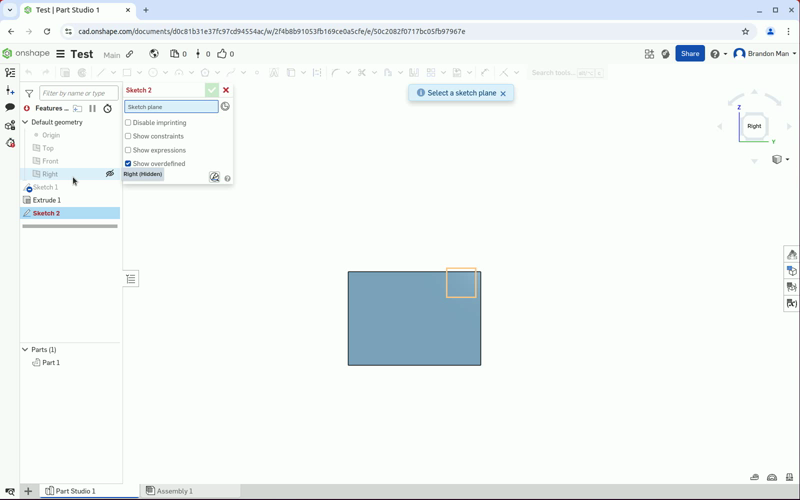
click(73, 176)
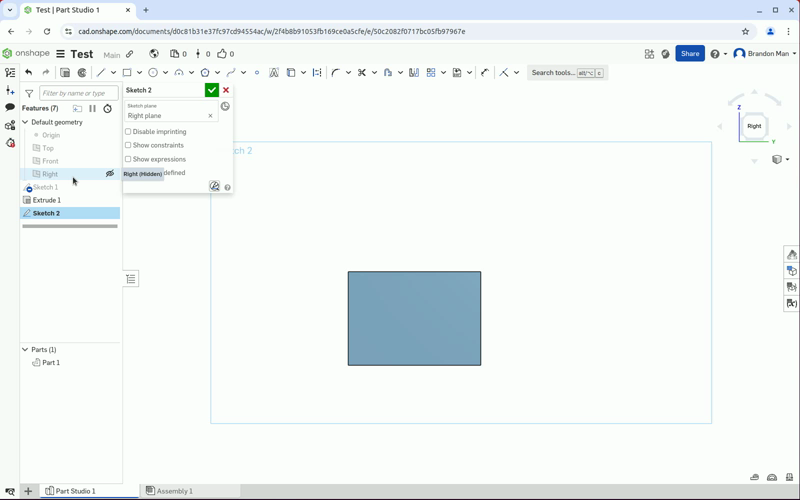
mouse_move(73, 352)
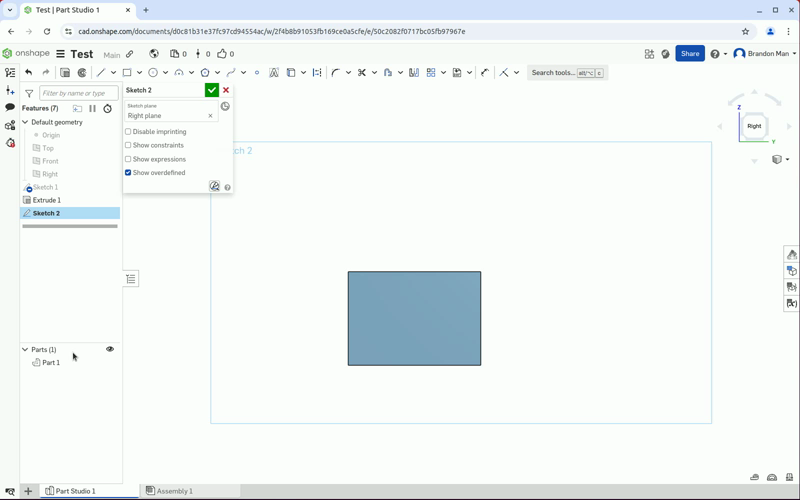
key(y)
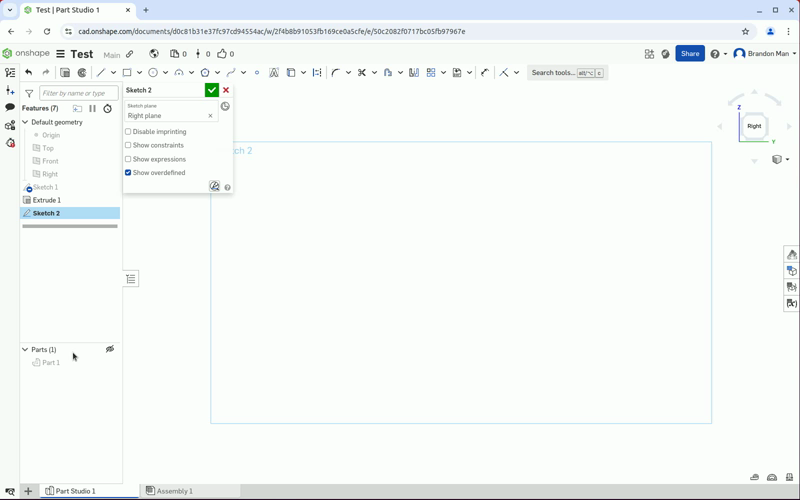
key(l)
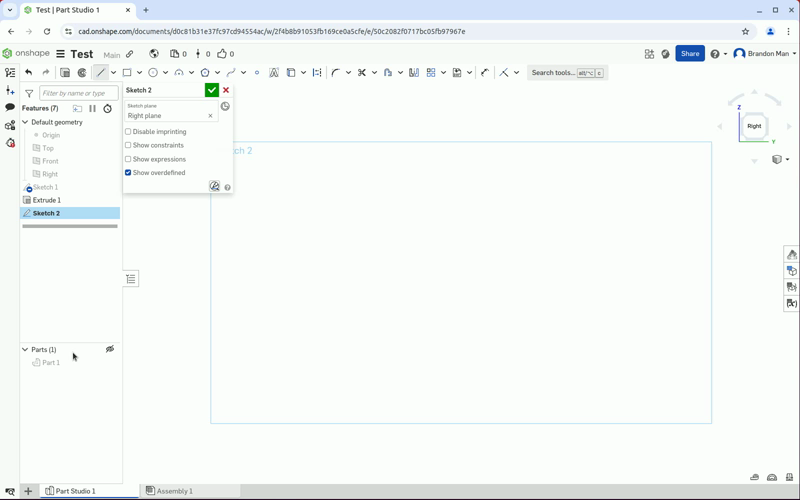
key_down(shift)
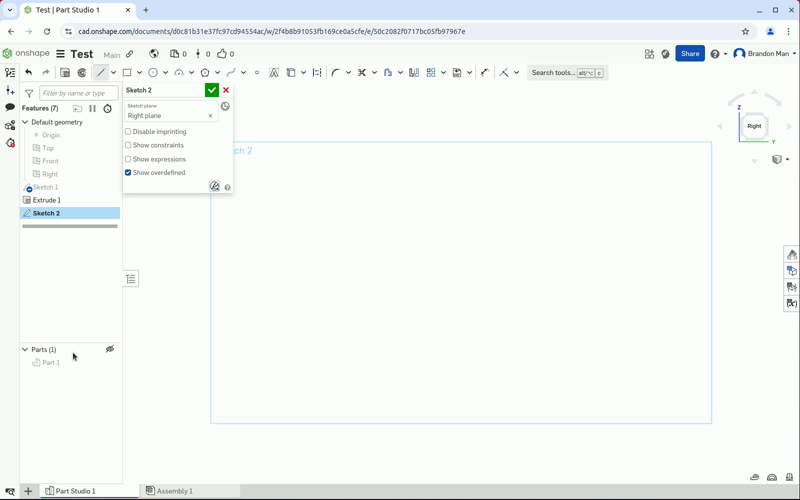
mouse_move(480, 365)
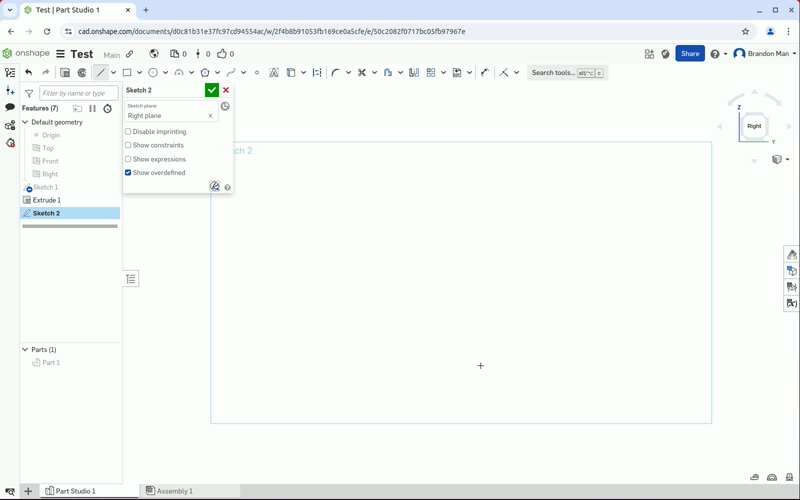
click(480, 365)
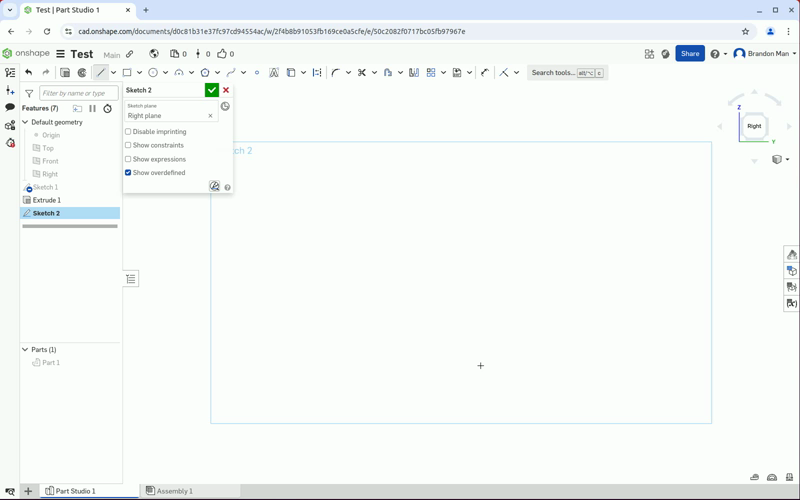
key_up(shift)
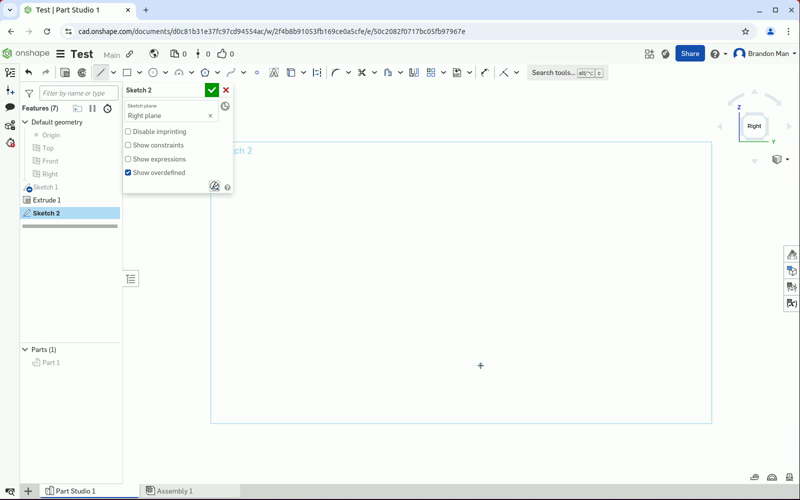
key_down(shift)
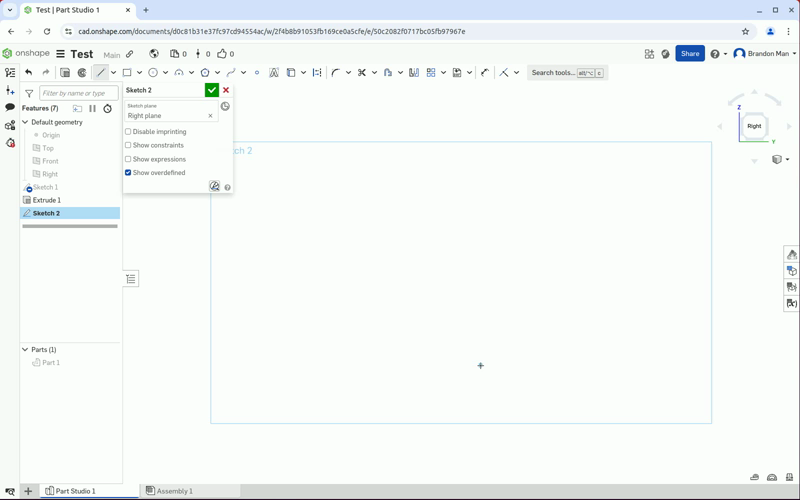
mouse_move(560, 365)
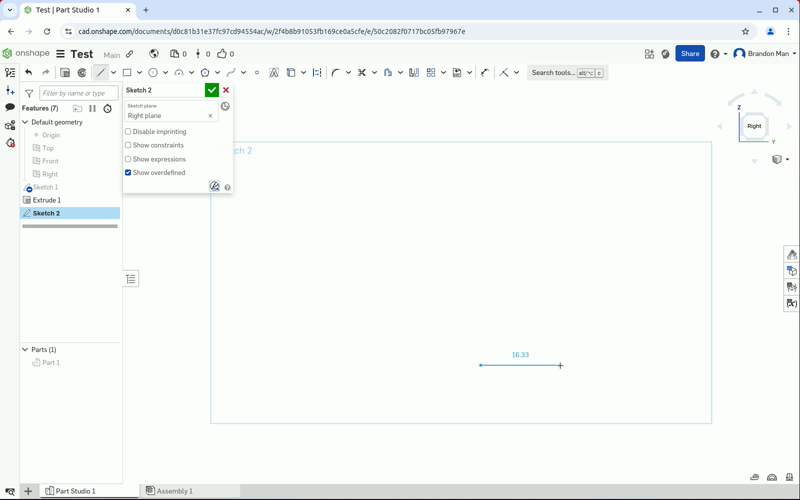
click(560, 365)
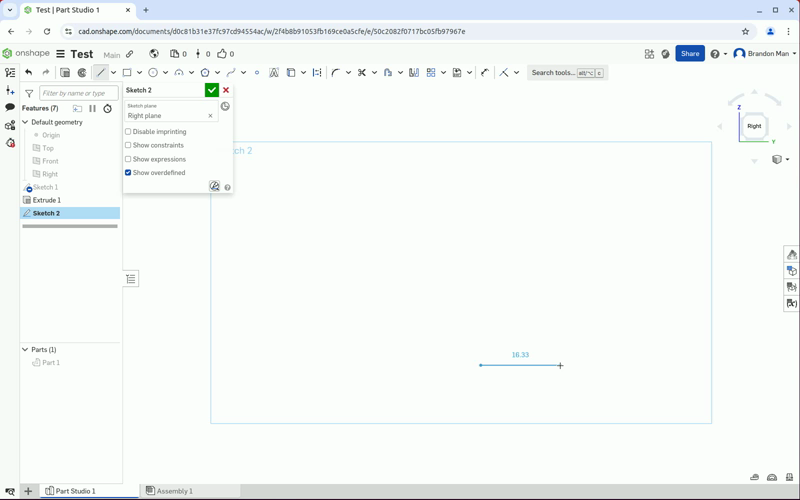
key_up(shift)
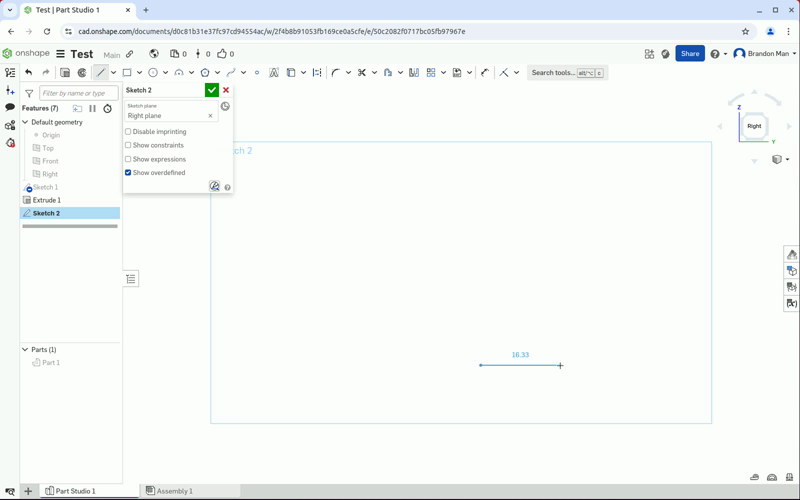
key_down(shift)
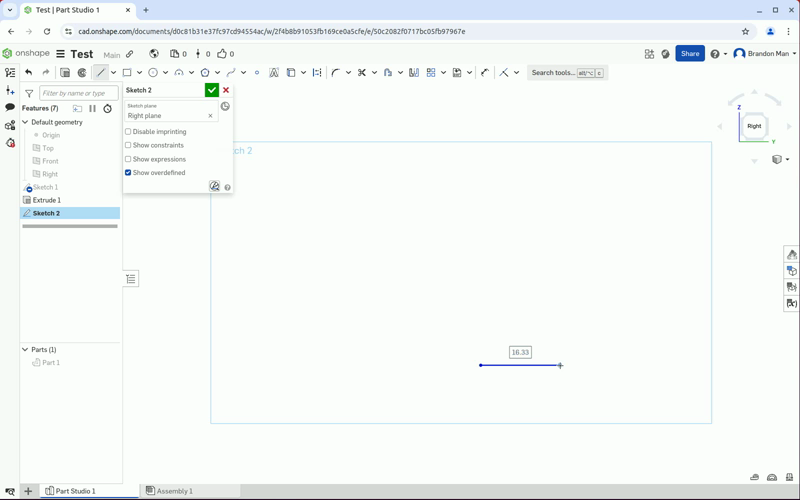
mouse_move(560, 219)
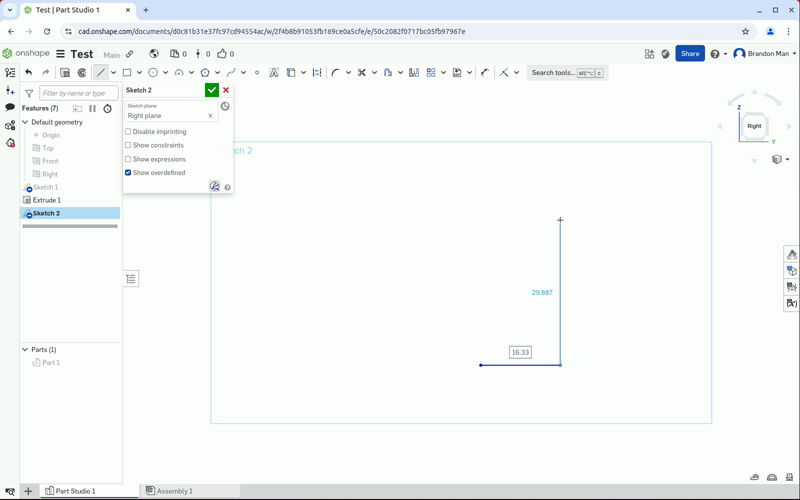
click(560, 219)
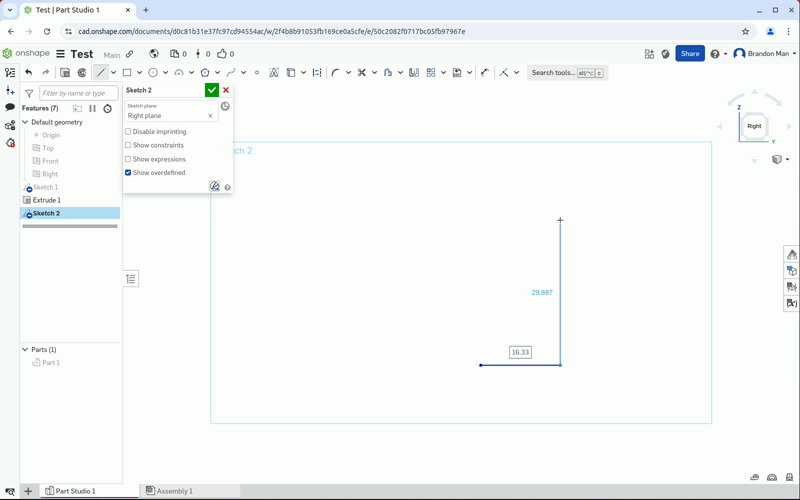
key_up(shift)
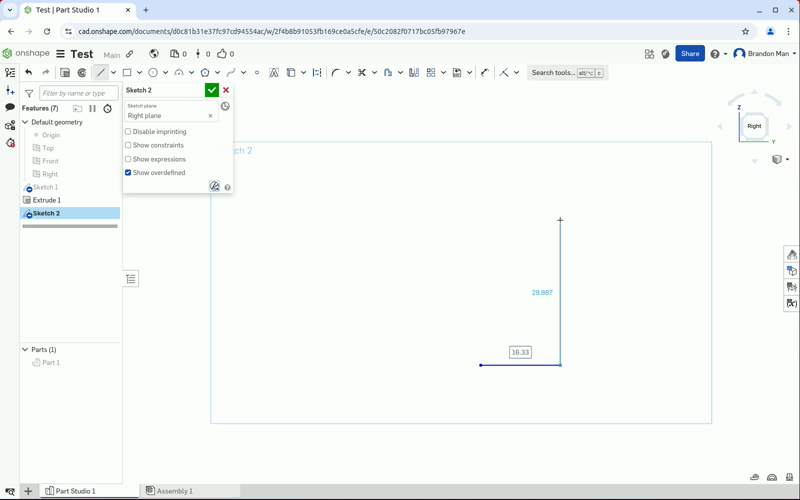
key_down(shift)
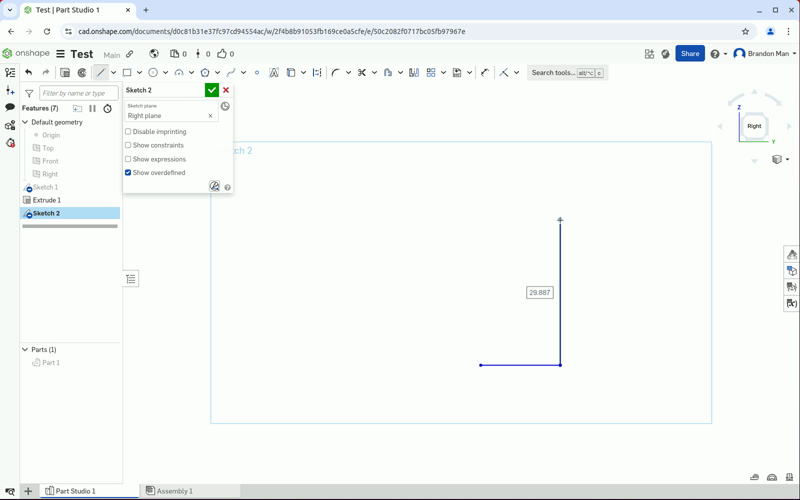
mouse_move(480, 219)
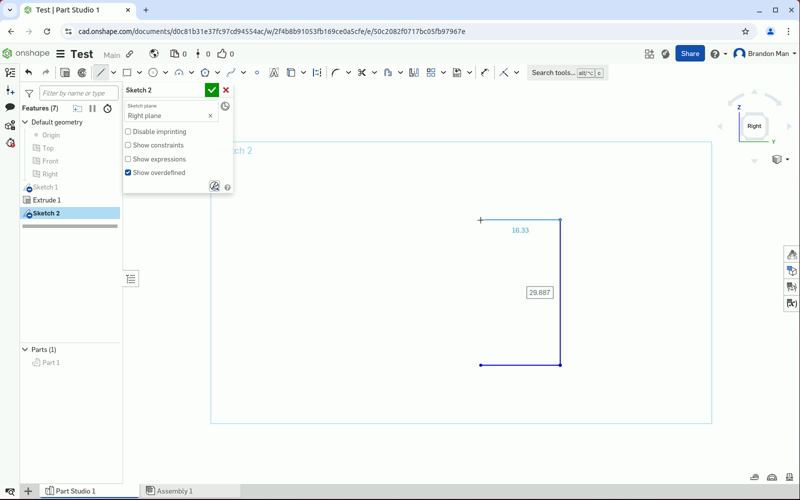
click(480, 219)
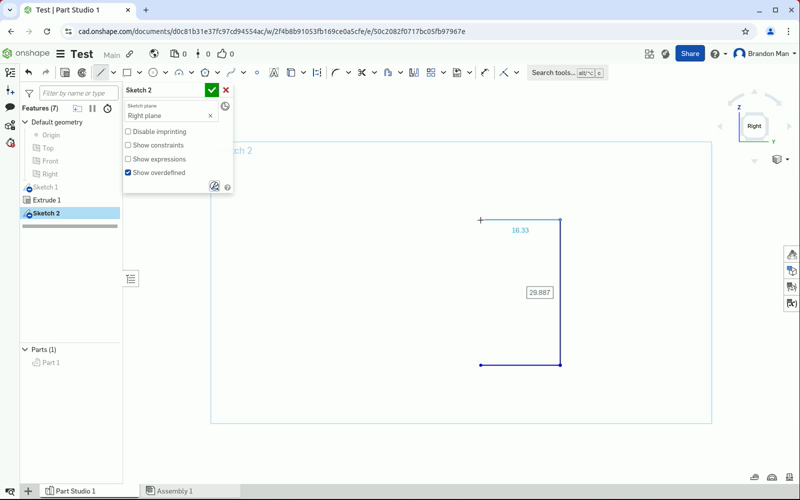
key_up(shift)
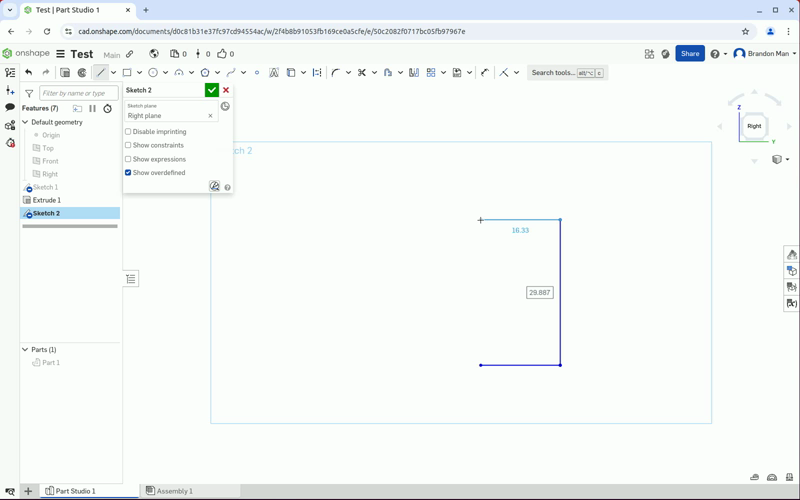
key_down(shift)
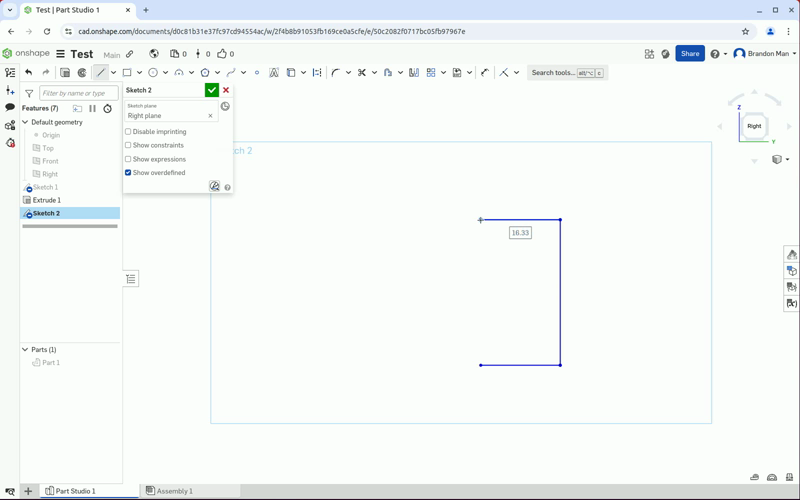
mouse_move(510, 219)
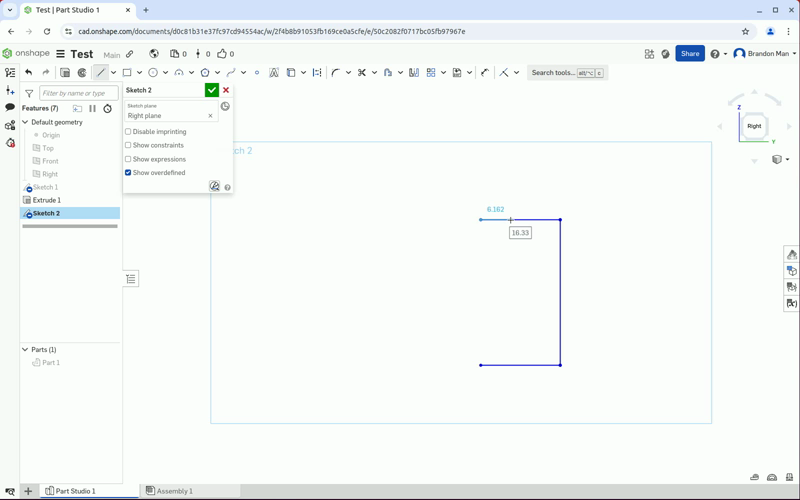
mouse_move(480, 271)
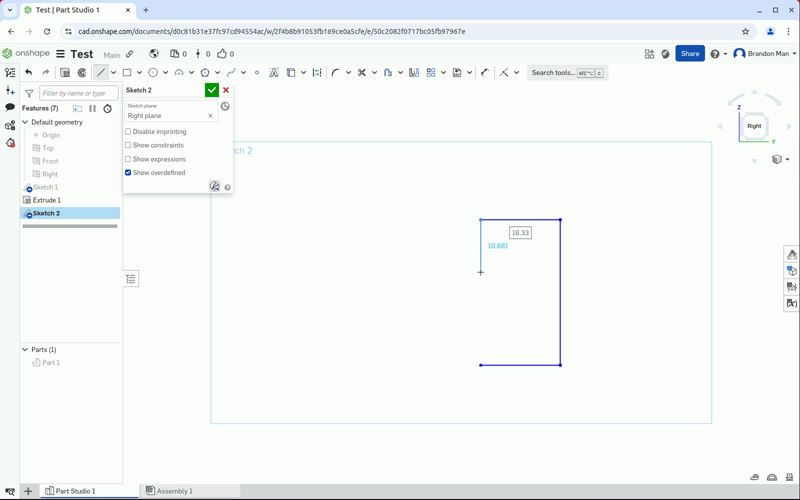
click(480, 271)
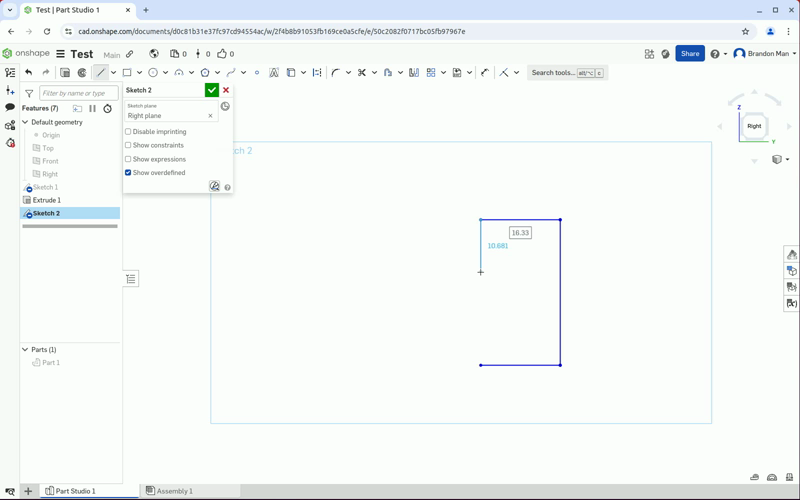
key_up(shift)
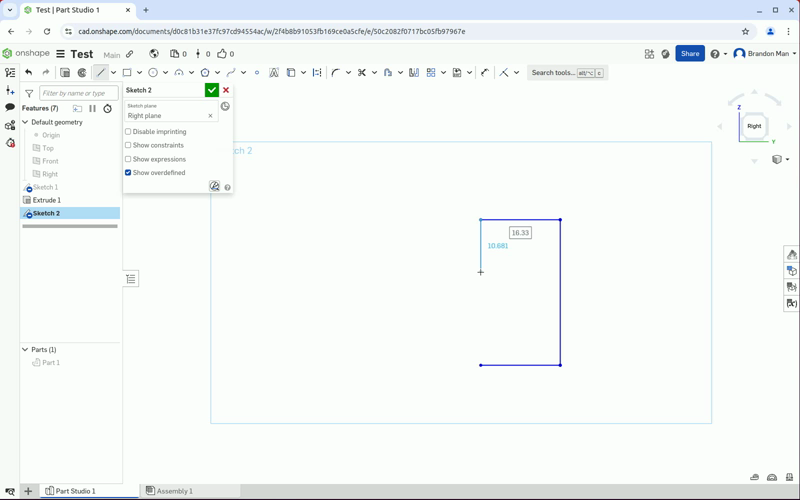
key_down(shift)
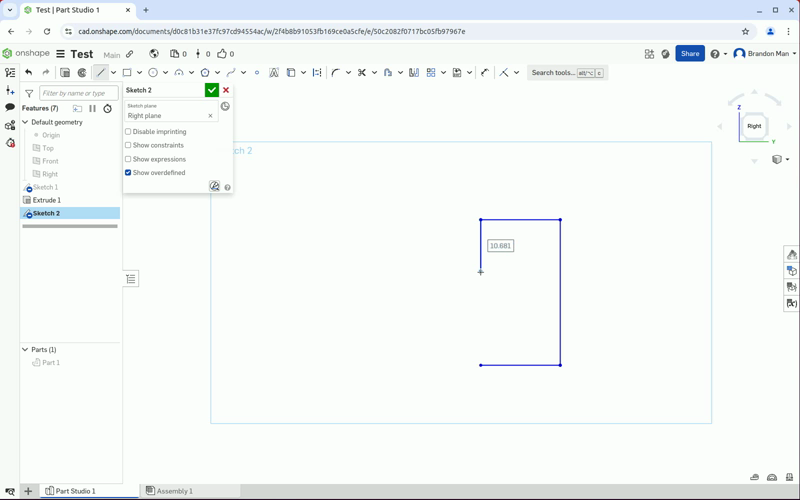
mouse_move(480, 365)
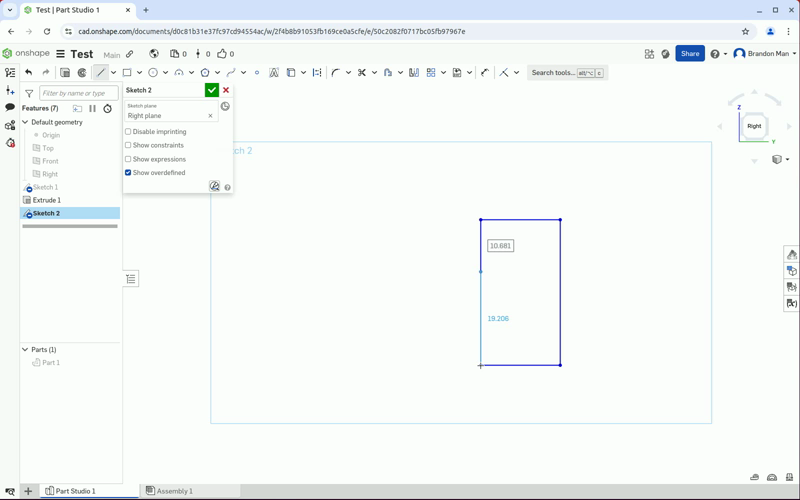
key_up(shift)
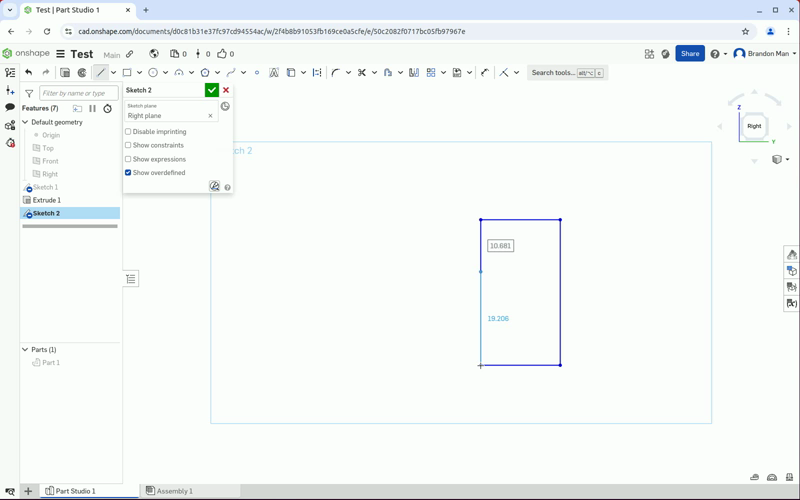
click(480, 365)
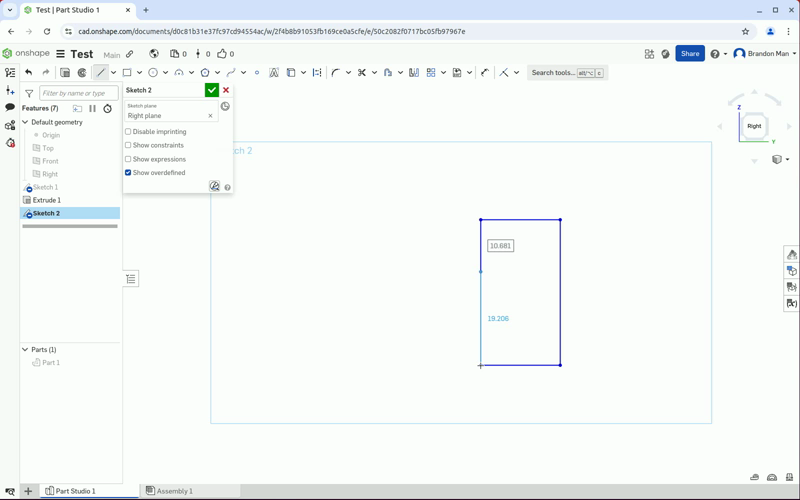
key(esc)
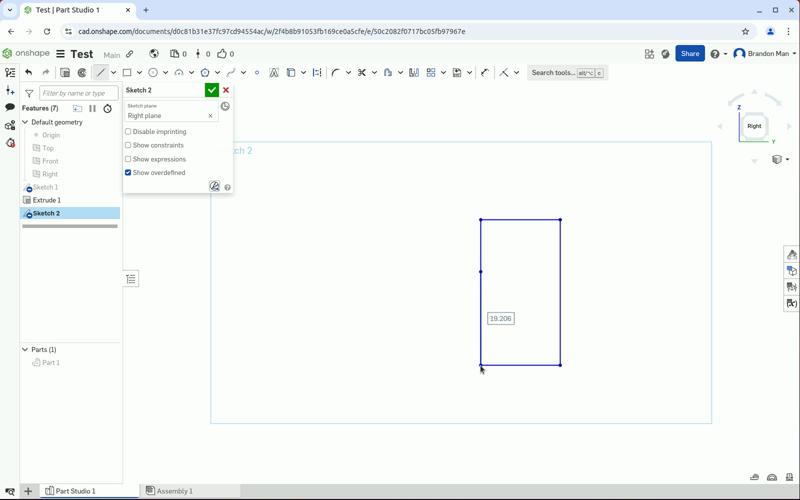
mouse_move(523, 272)
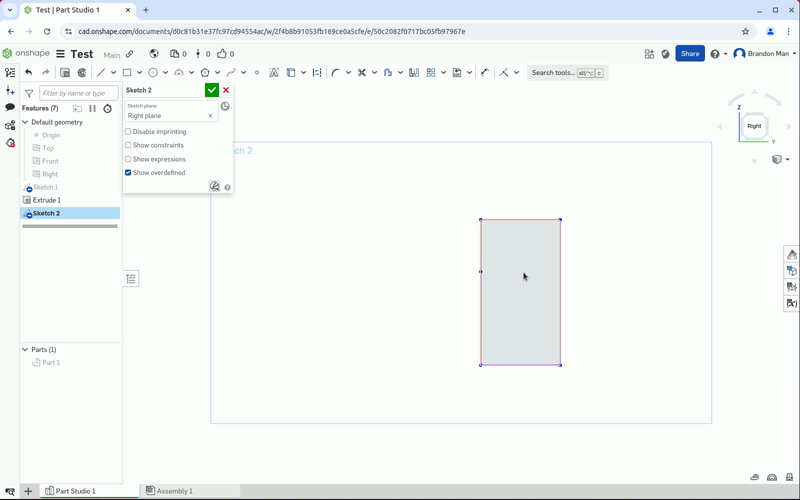
click(523, 272)
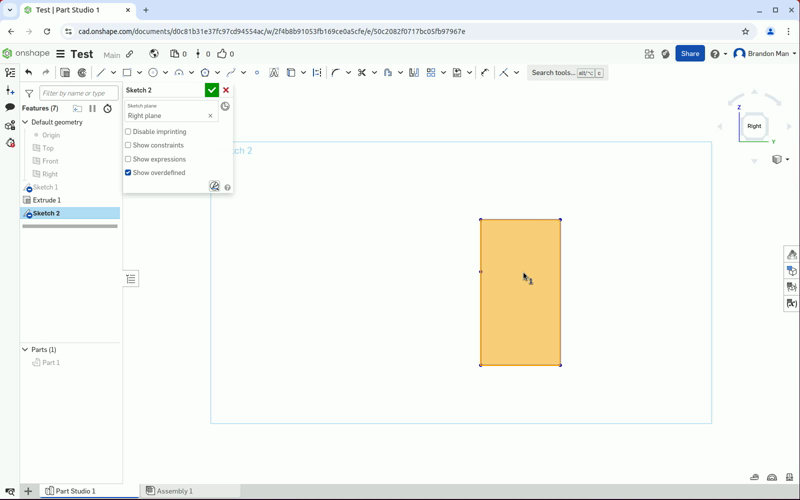
mouse_move(73, 352)
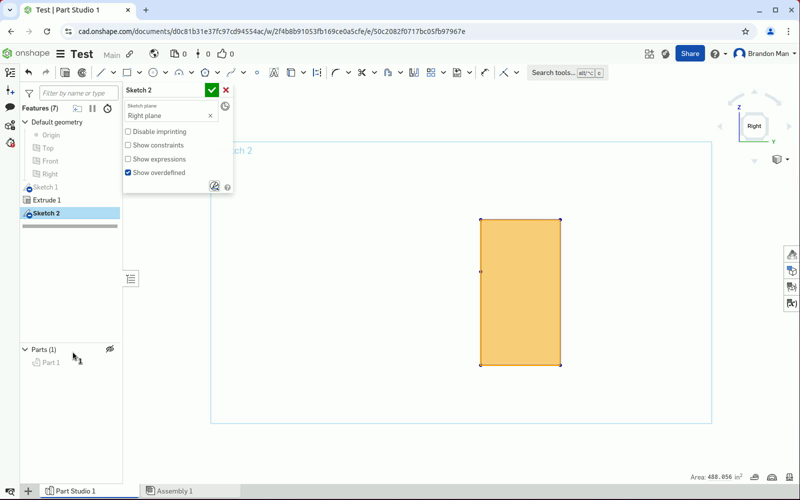
key(shift+y)
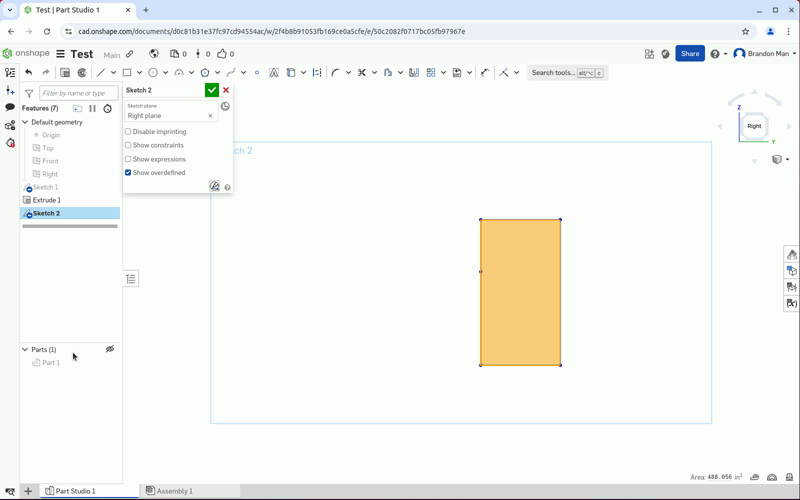
key(shift+e)
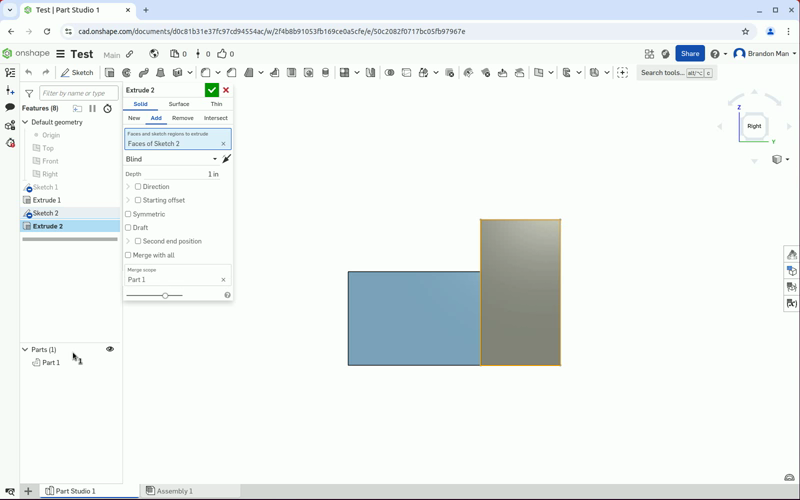
mouse_move(143, 106)
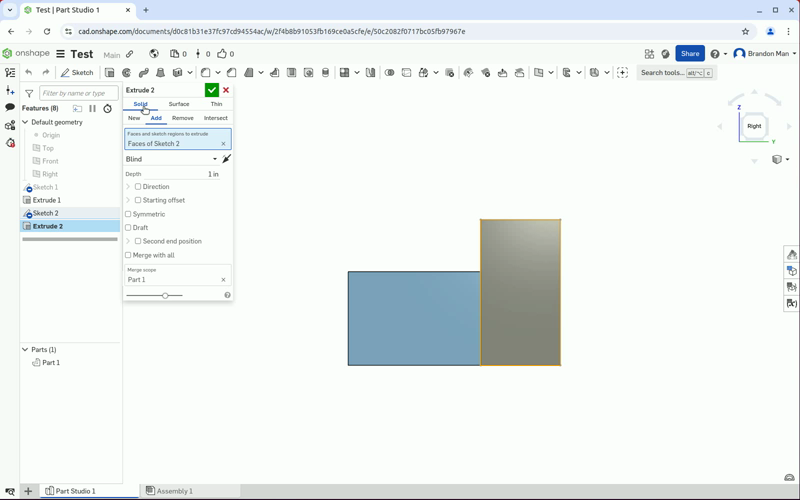
click(143, 106)
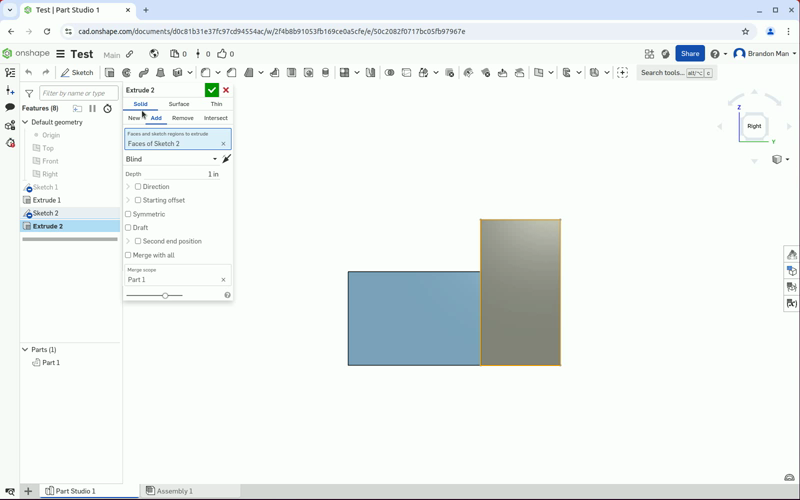
mouse_move(137, 120)
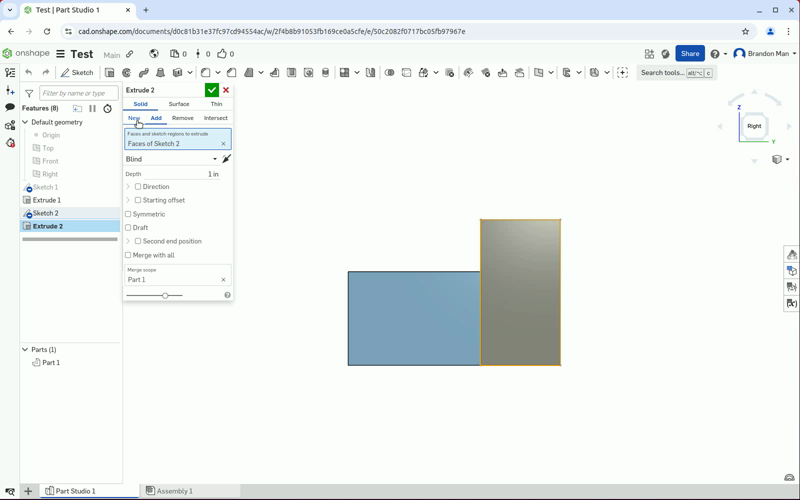
click(137, 120)
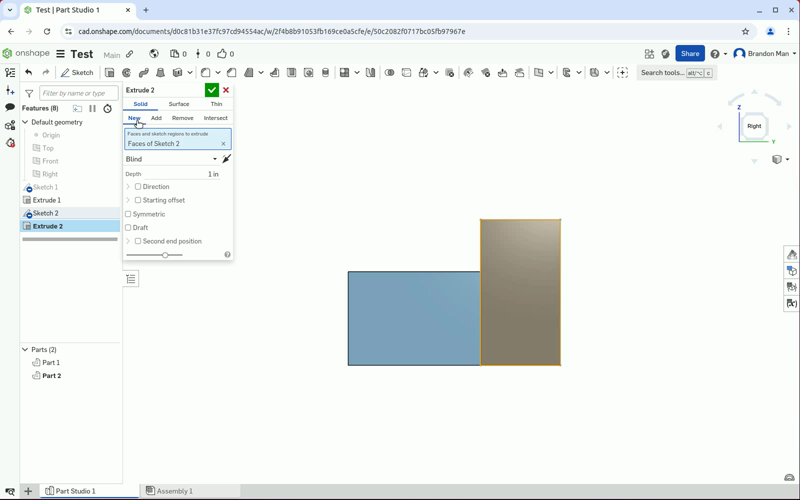
key(tab, 4)
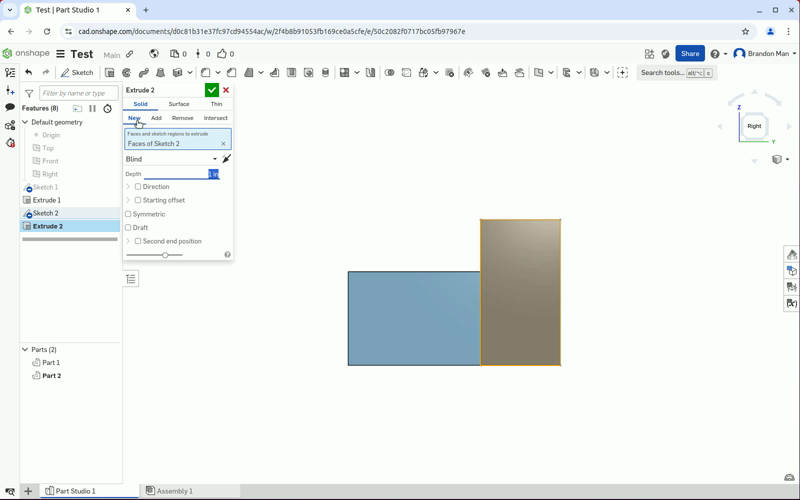
text(4.333)
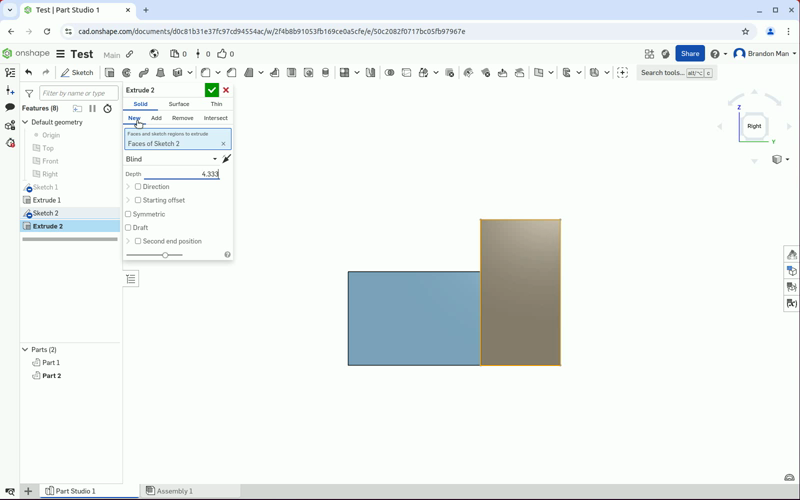
key(enter)
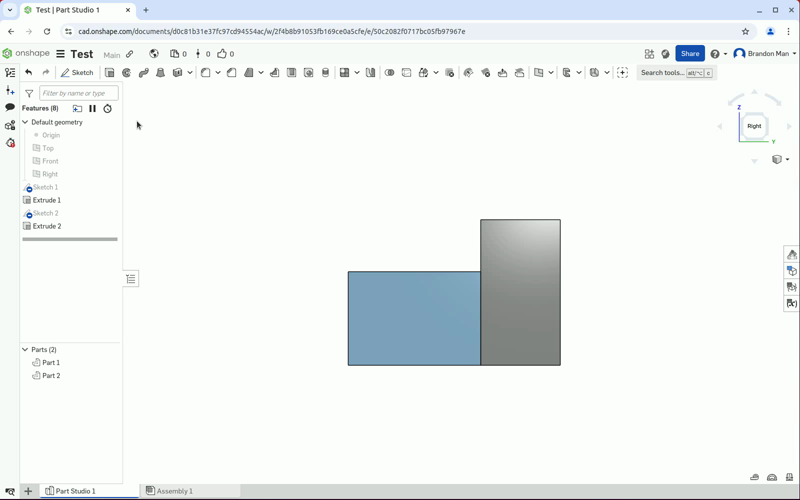
key(shift+h)
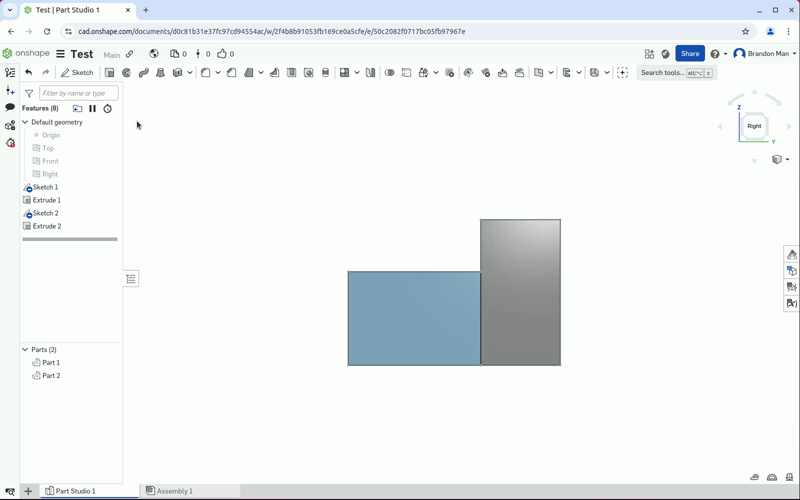
key(shift+h)
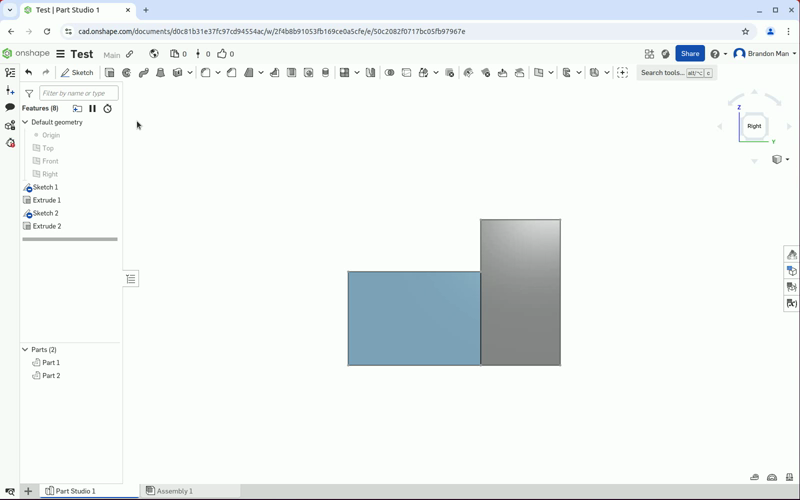
key(shift+7)
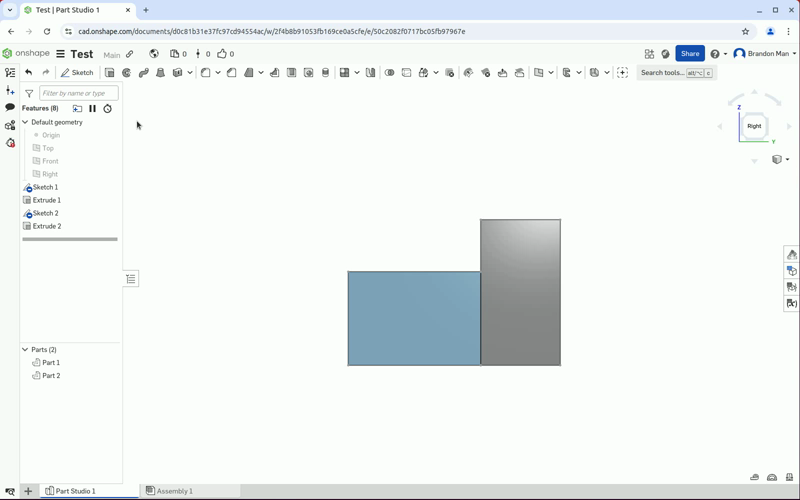
key(right, 2)
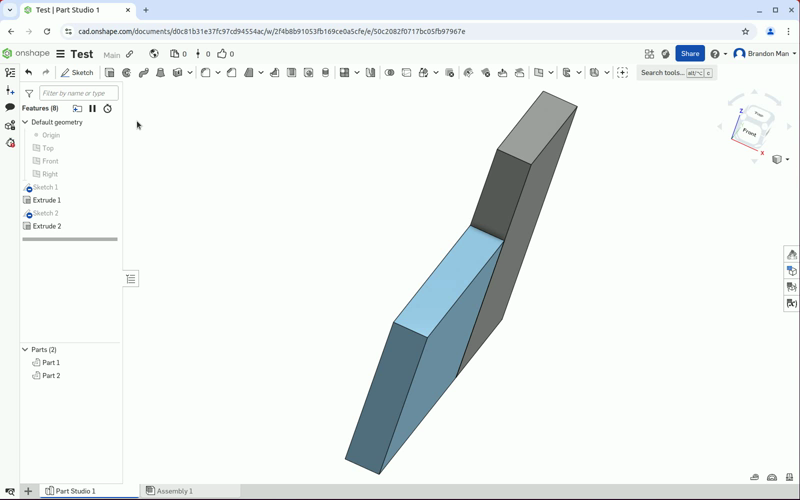
key(down, 2)
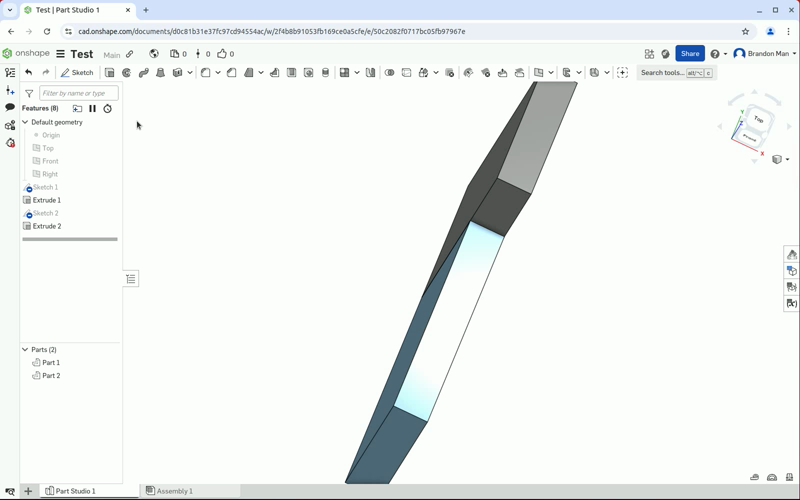
key(up, 2)
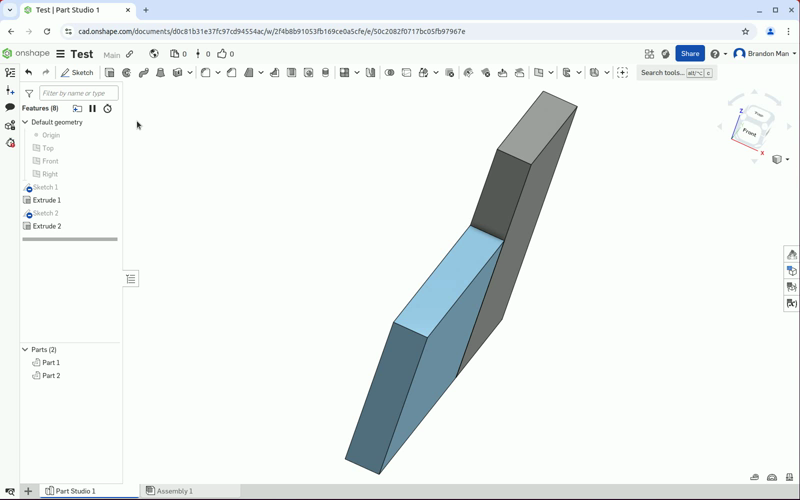
key(left, 2)
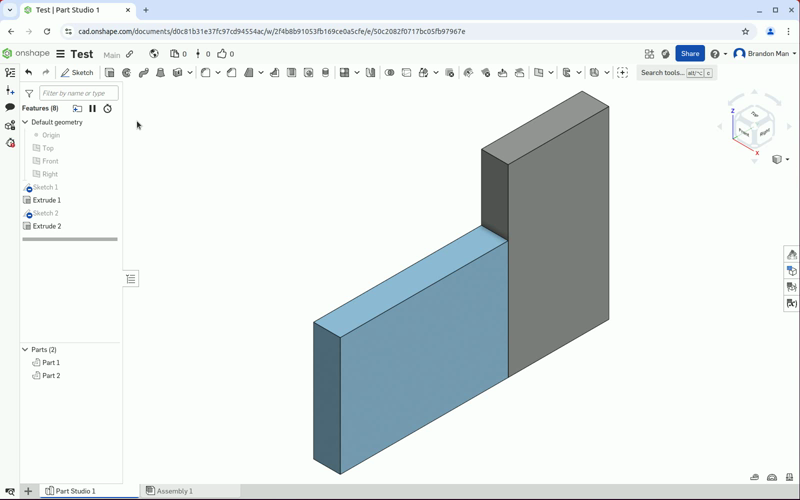
mouse_move(73, 189)
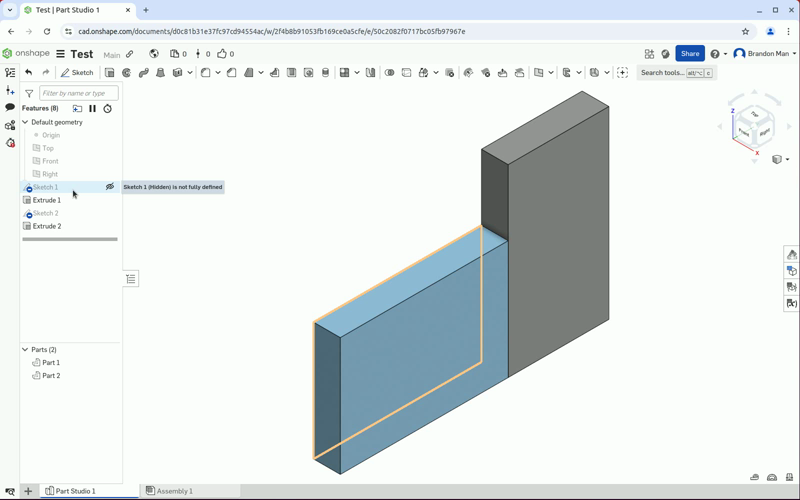
click(73, 189)